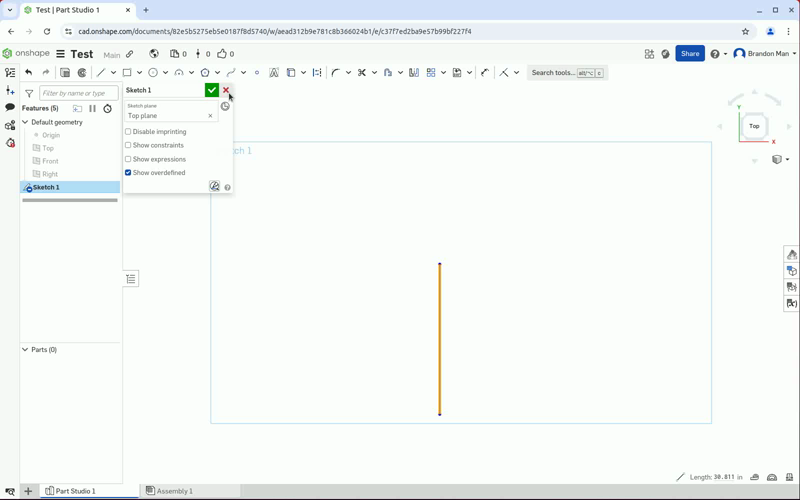
key(shift+h)
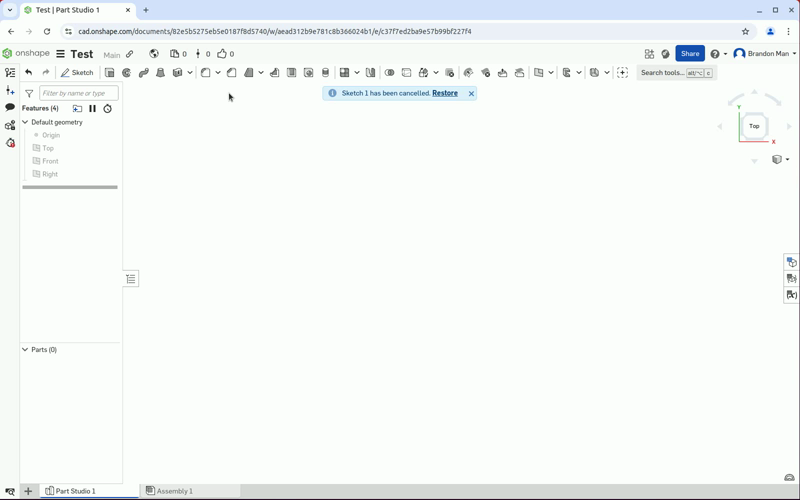
mouse_move(73, 352)
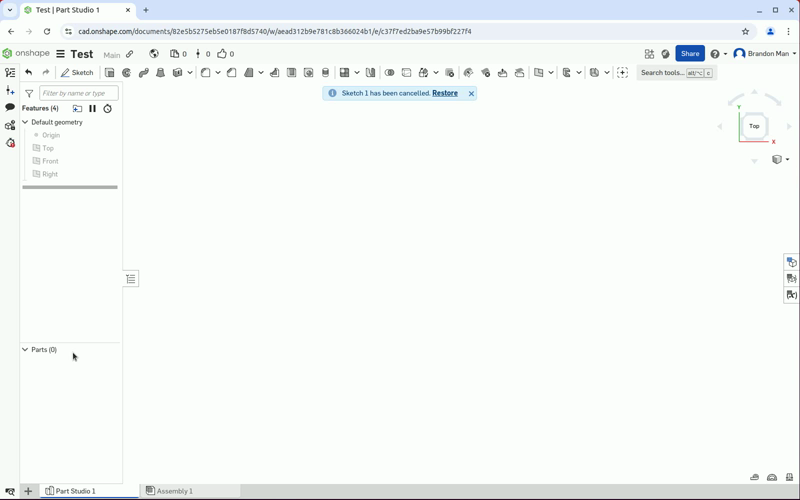
key(y)
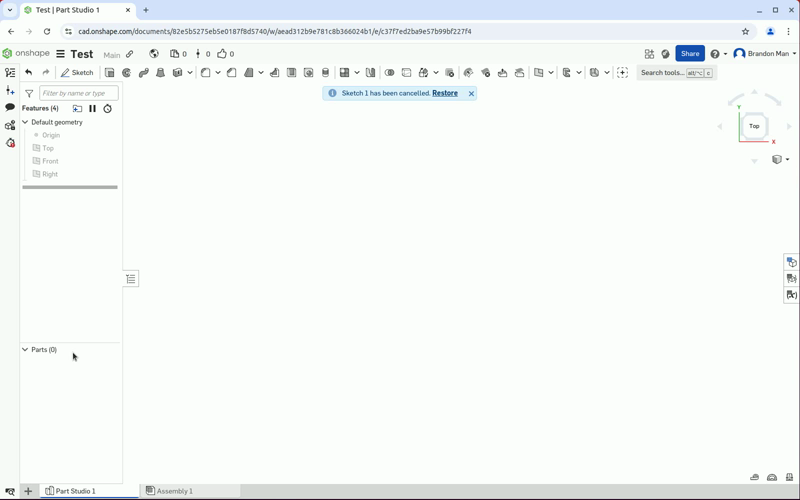
key(shift+p)
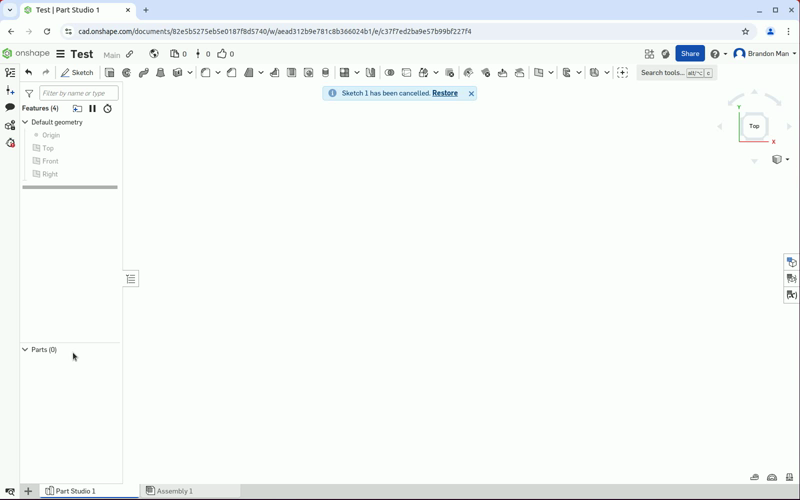
key(space)
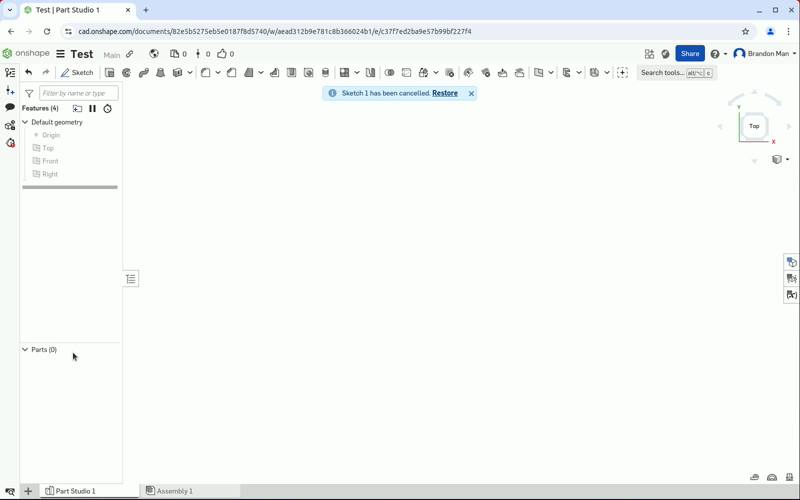
key_down(shift)
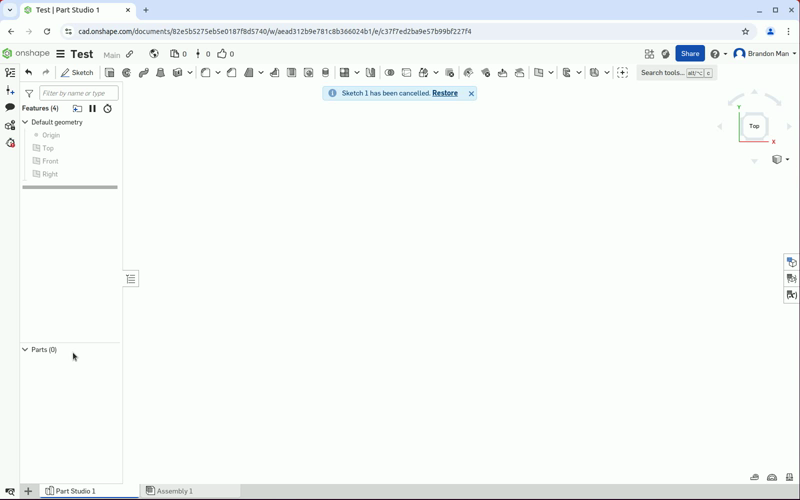
key(up)
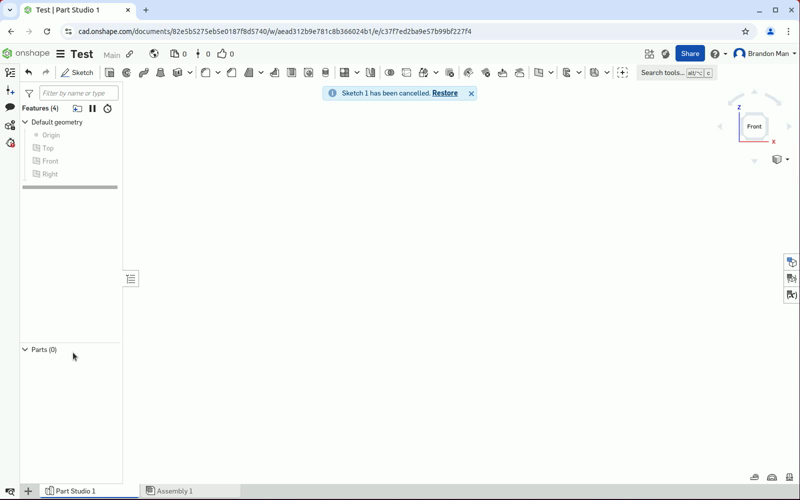
key_up(shift)
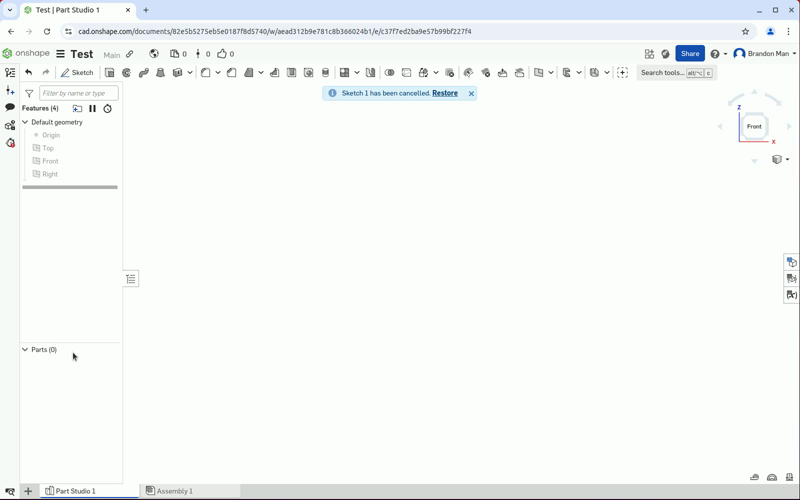
mouse_move(73, 352)
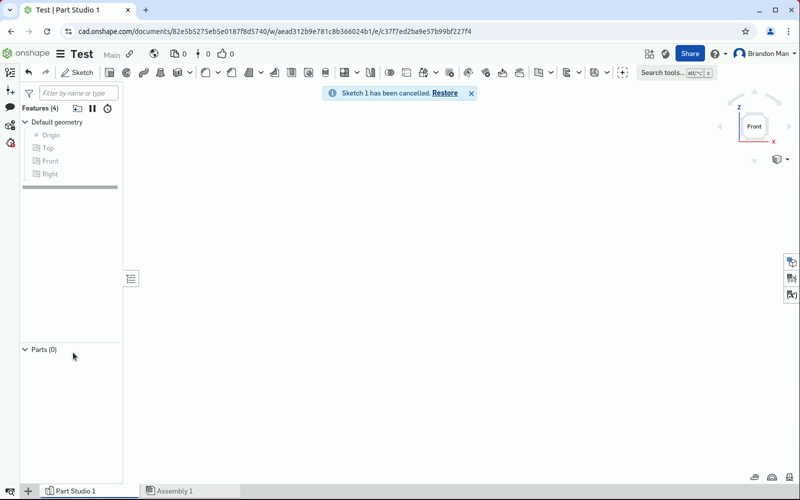
key(shift+y)
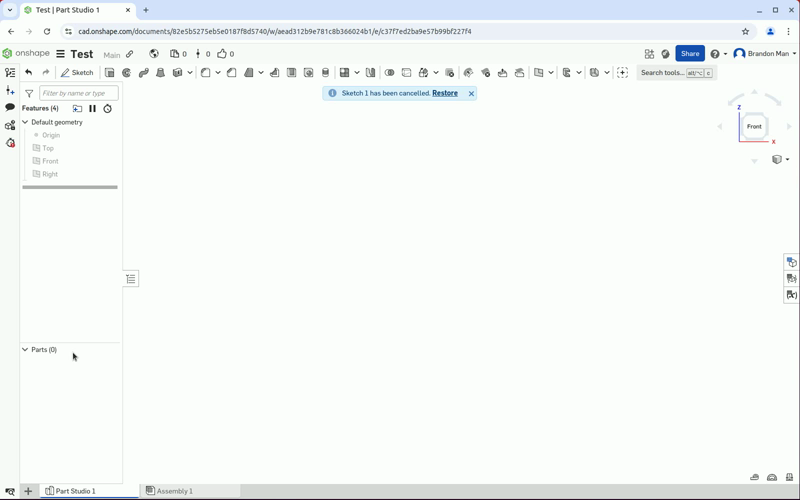
key(shift+s)
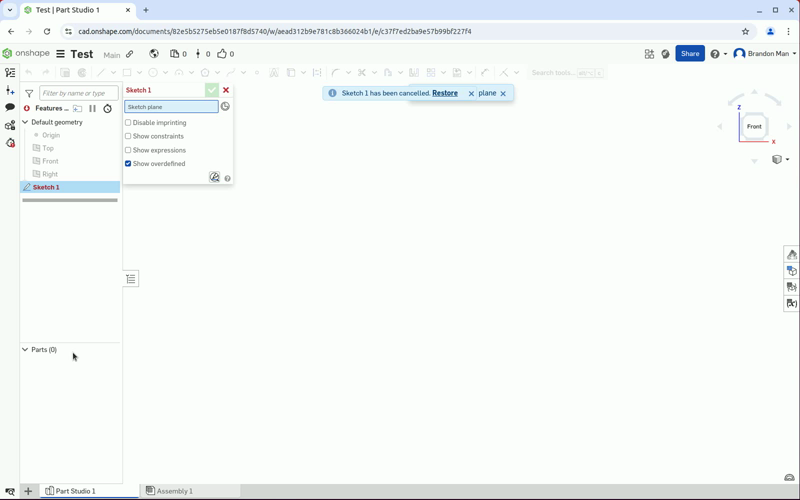
mouse_move(73, 163)
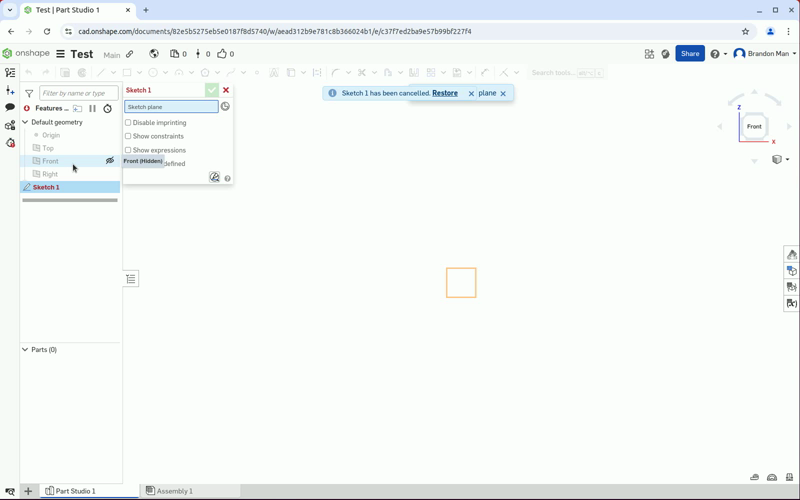
click(73, 163)
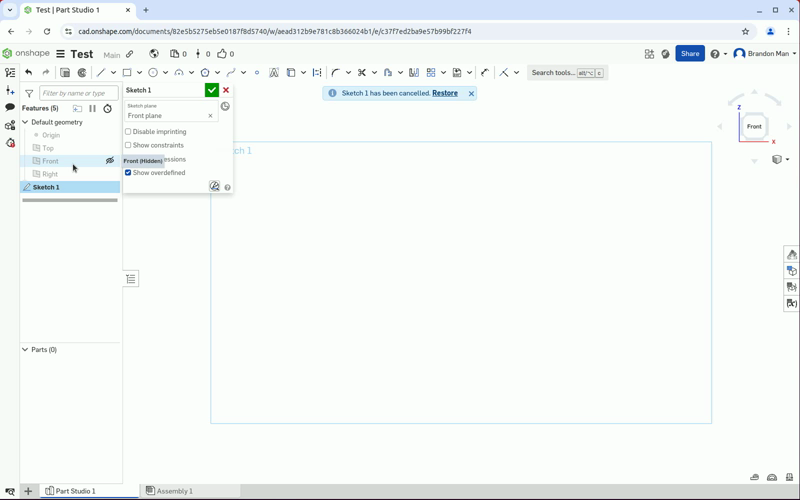
mouse_move(73, 352)
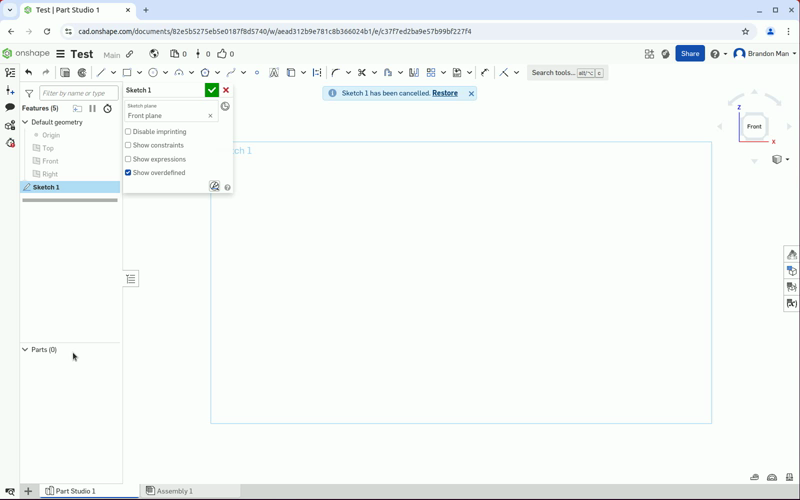
key(y)
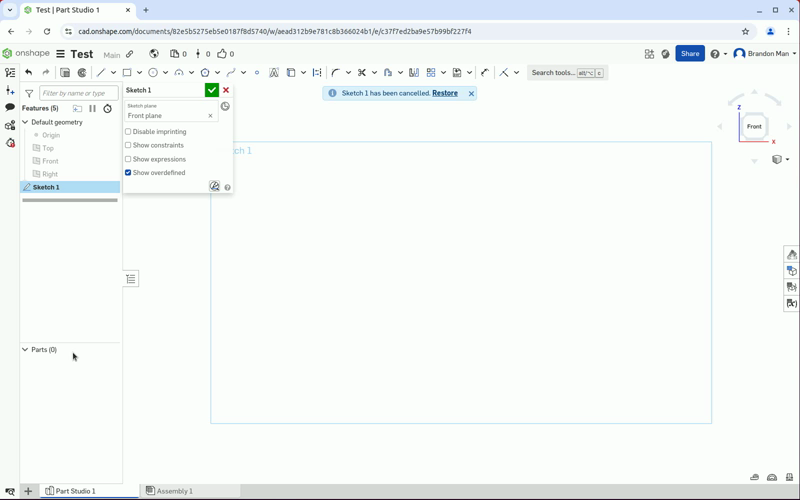
key(l)
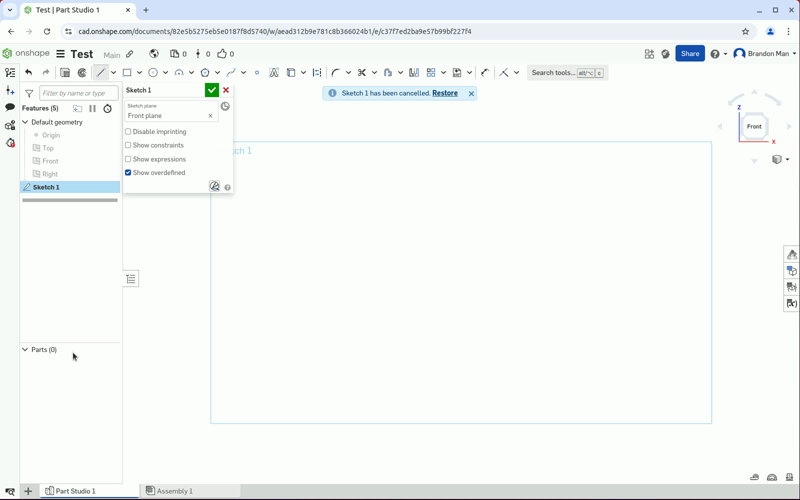
key_down(shift)
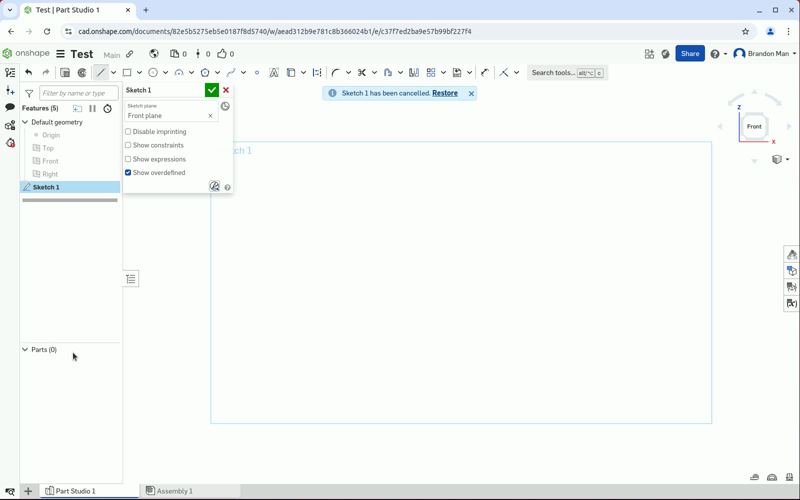
mouse_move(348, 314)
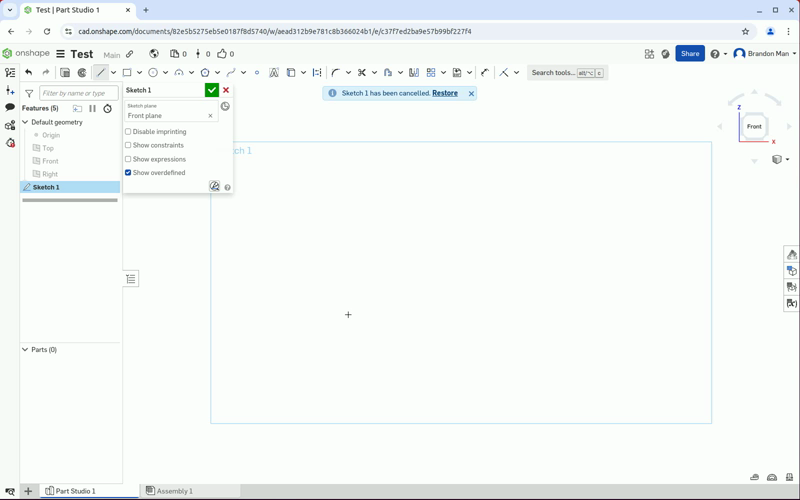
click(348, 314)
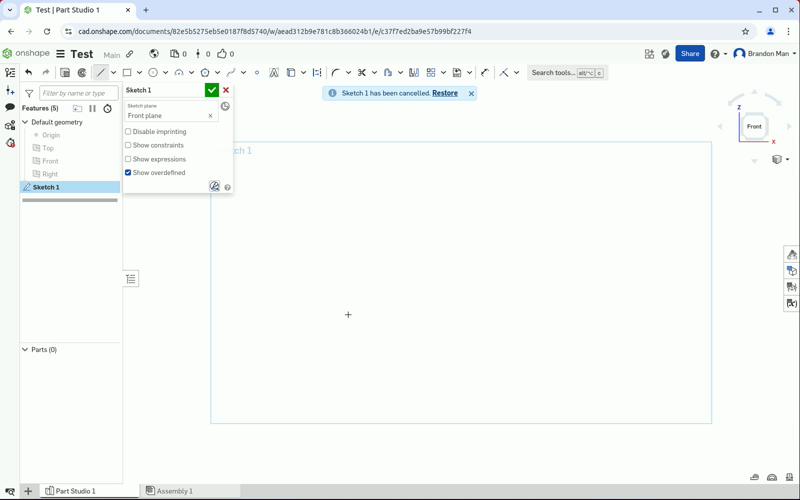
key_up(shift)
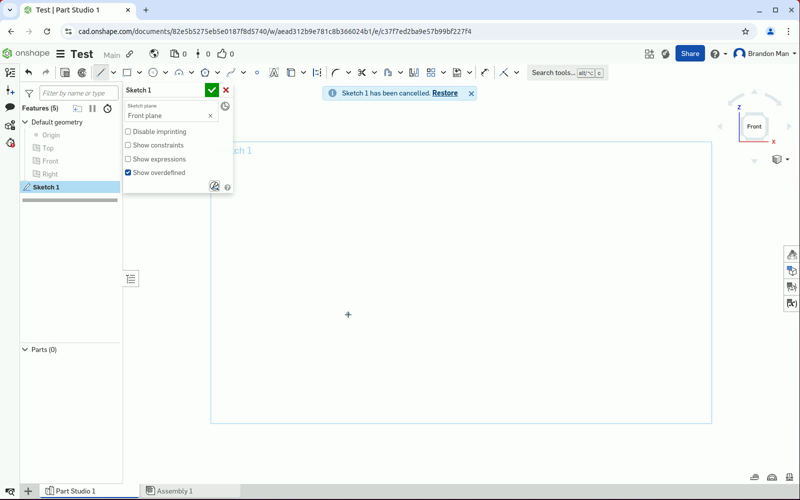
key_down(shift)
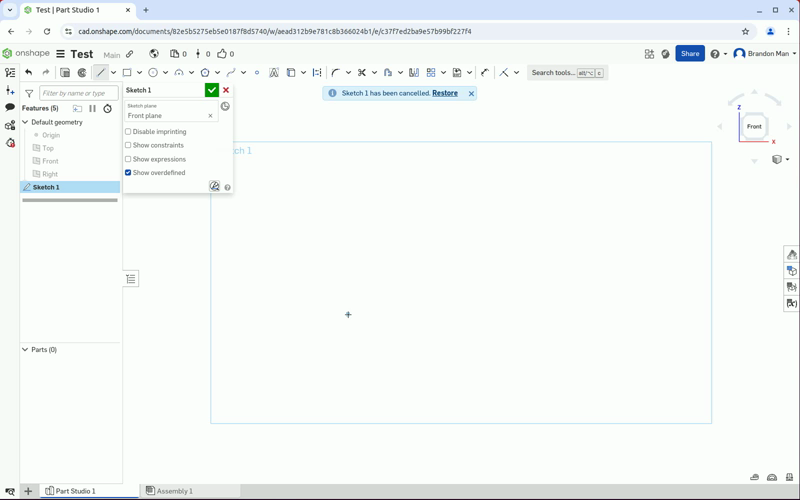
mouse_move(378, 314)
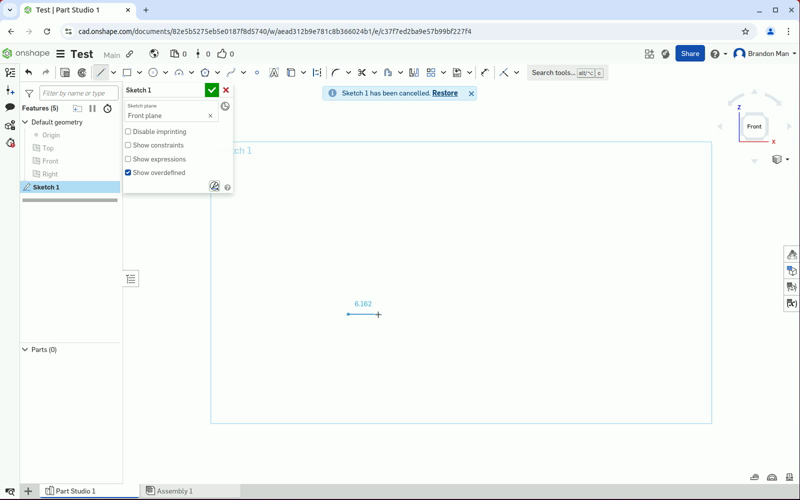
mouse_move(380, 314)
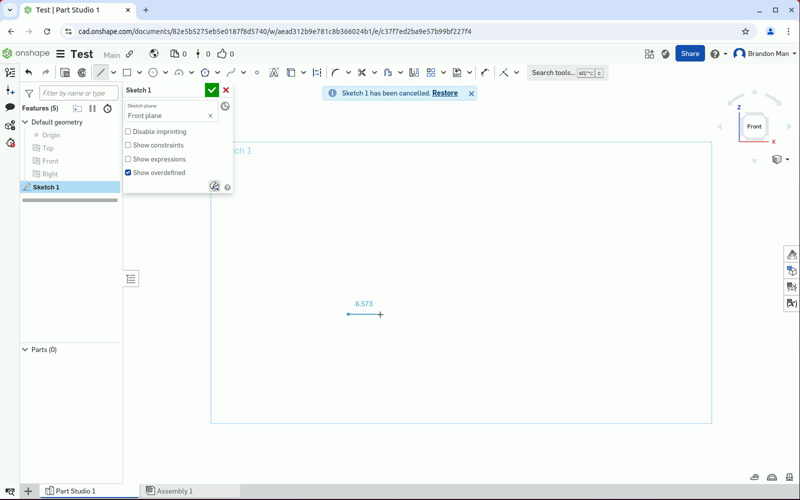
click(380, 314)
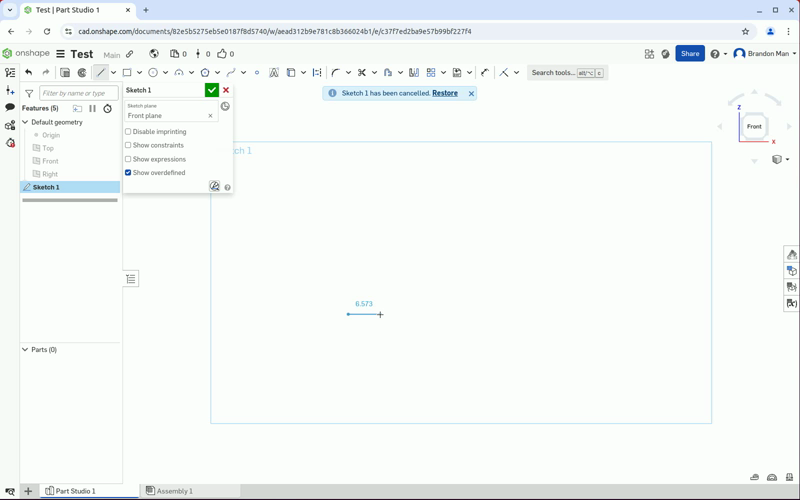
key_up(shift)
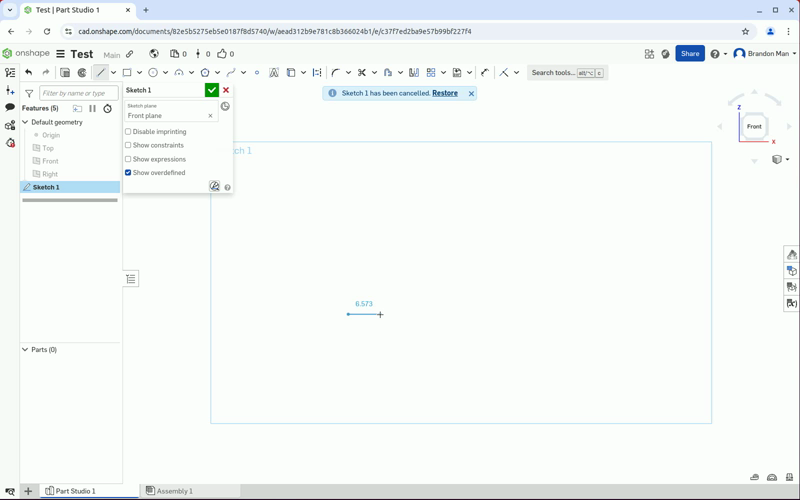
key_down(shift)
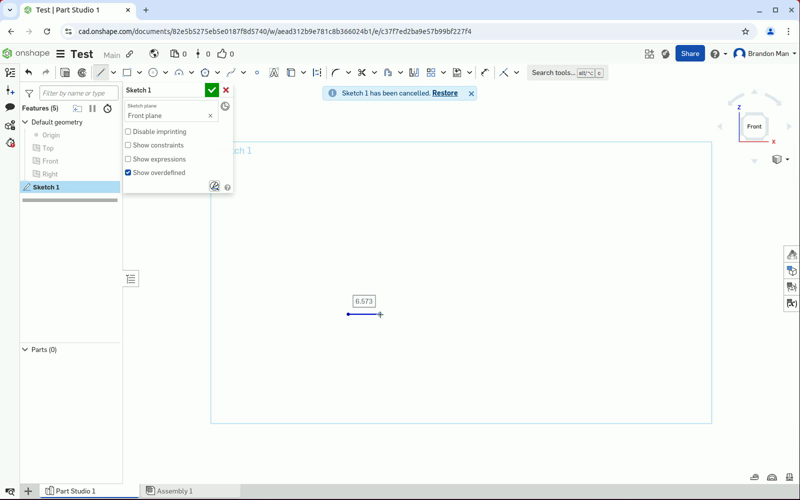
mouse_move(410, 314)
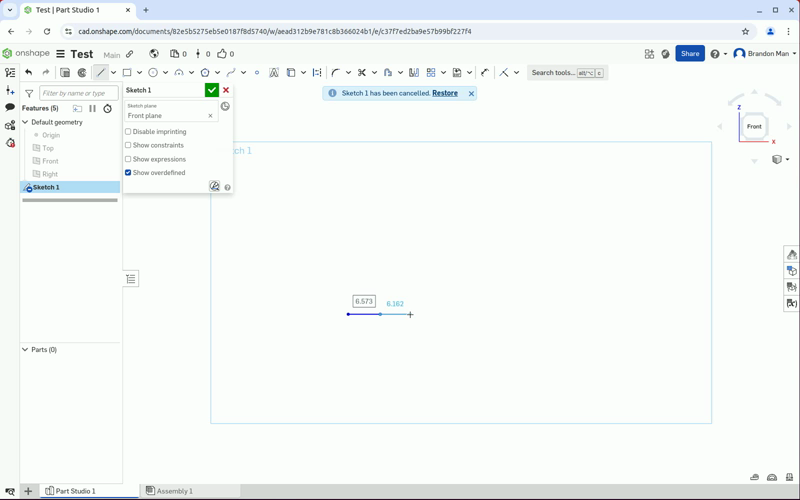
mouse_move(387, 297)
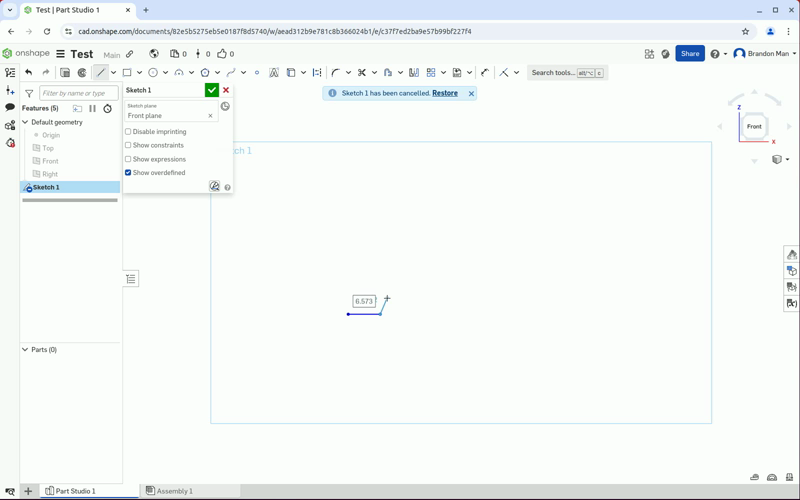
click(387, 297)
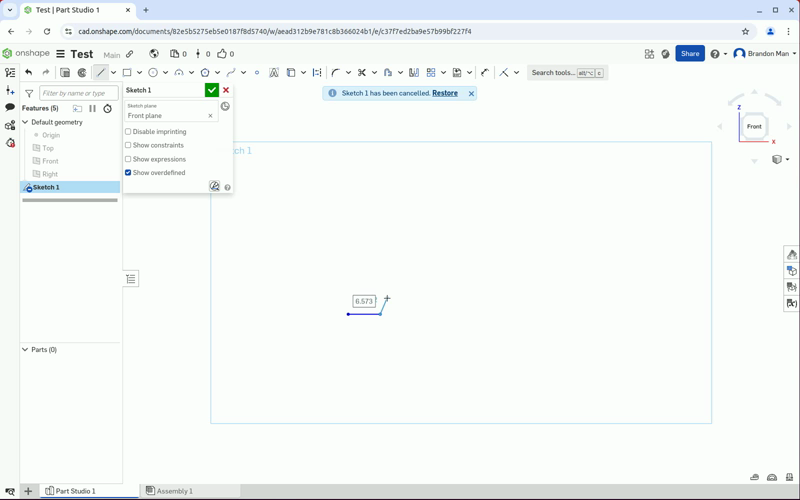
key_up(shift)
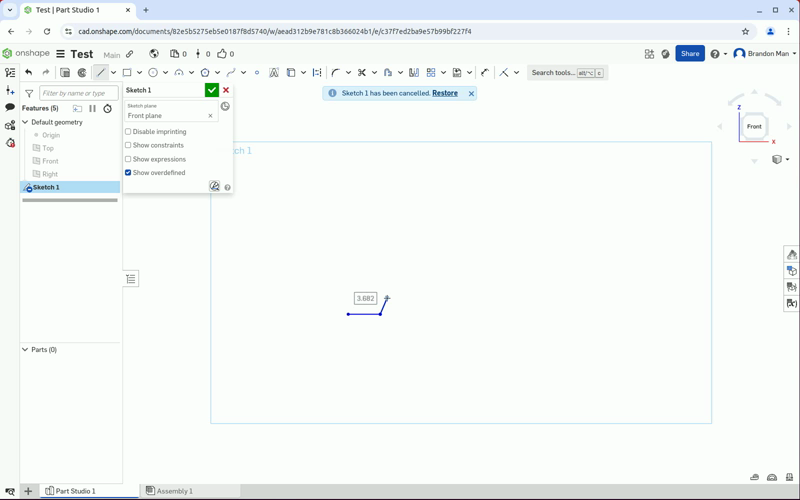
key_down(shift)
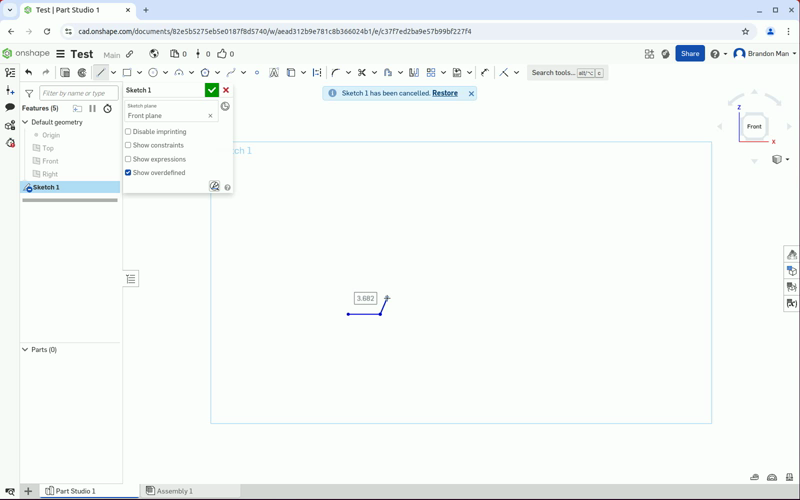
mouse_move(460, 297)
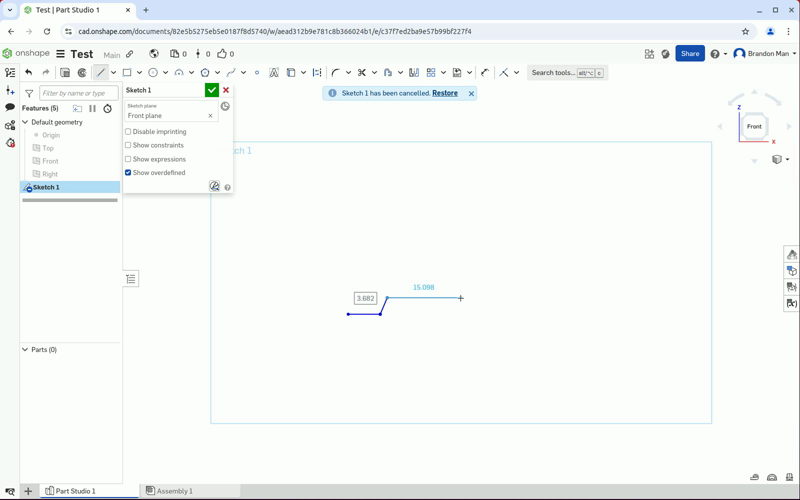
click(460, 297)
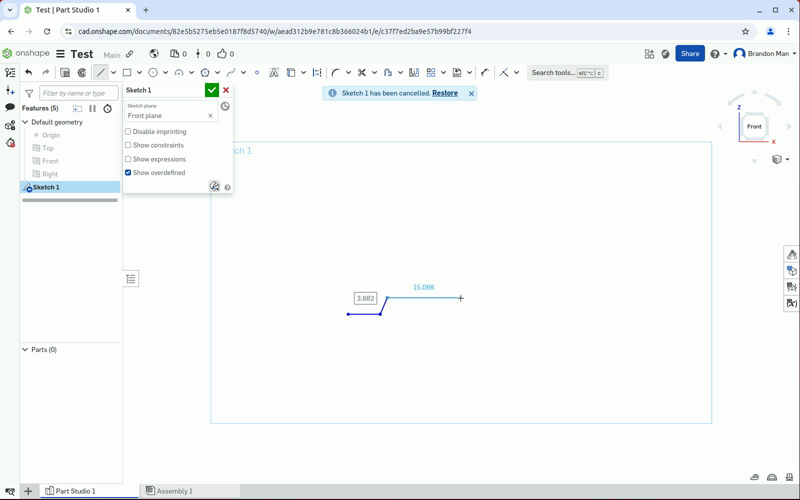
key_up(shift)
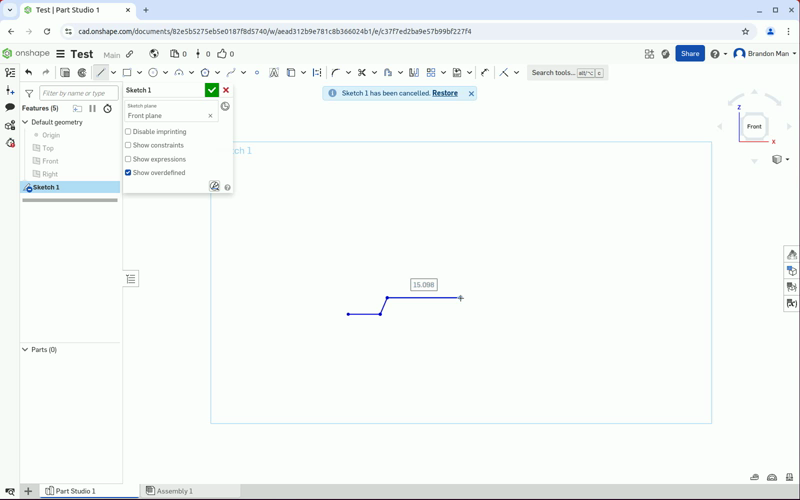
key_down(shift)
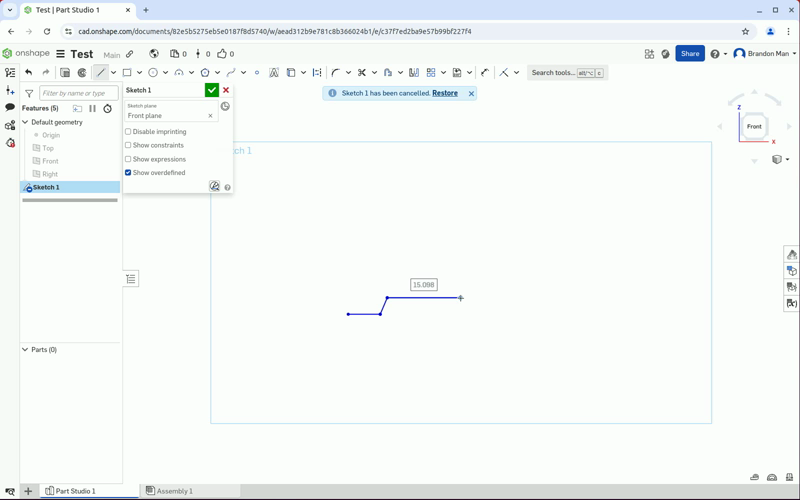
mouse_move(490, 297)
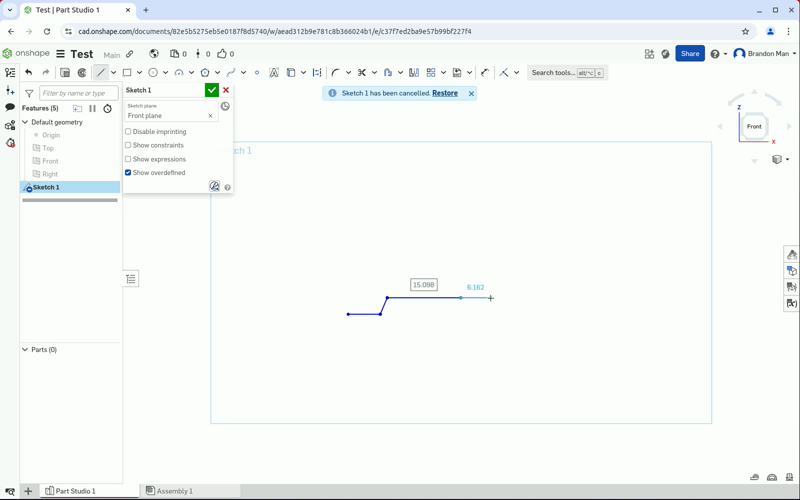
mouse_move(460, 282)
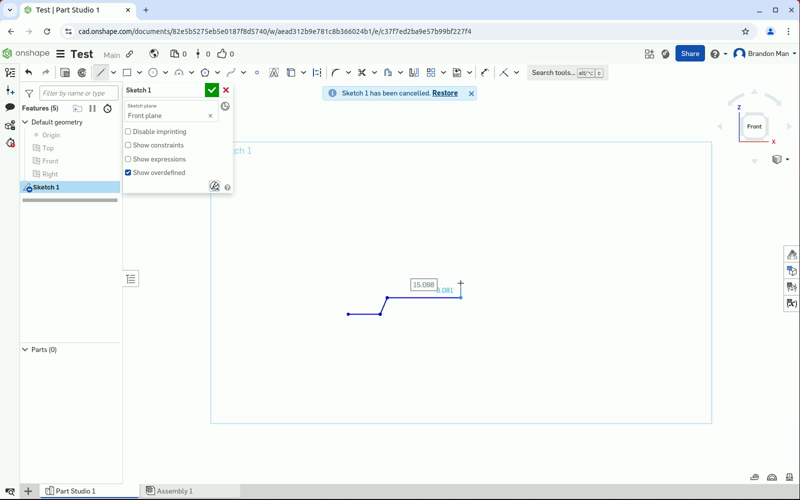
click(460, 282)
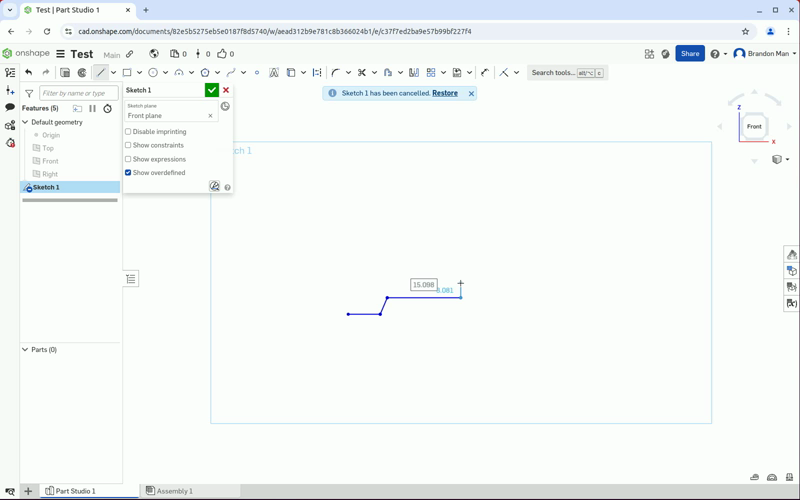
key_up(shift)
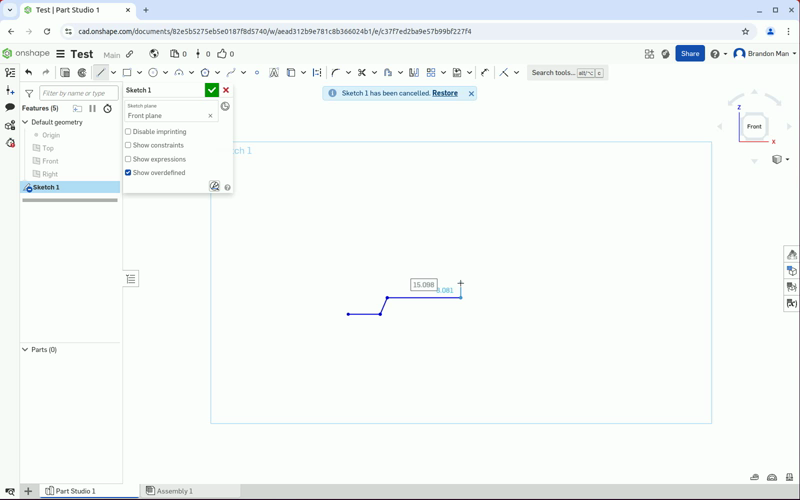
key_down(shift)
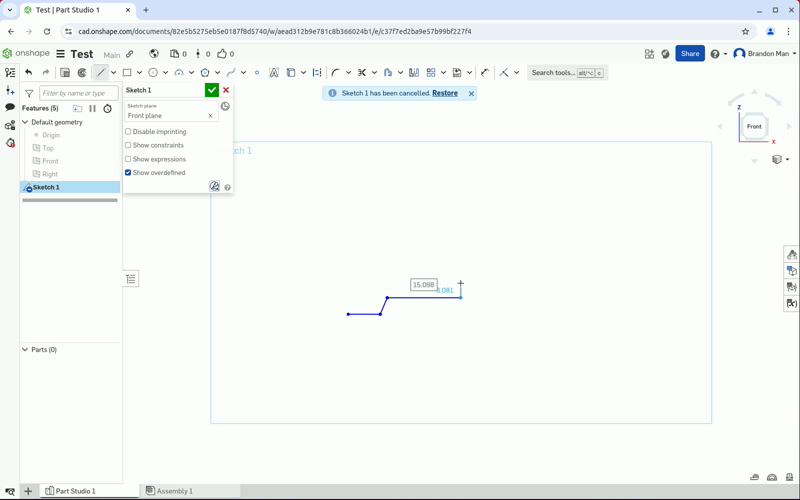
mouse_move(364, 282)
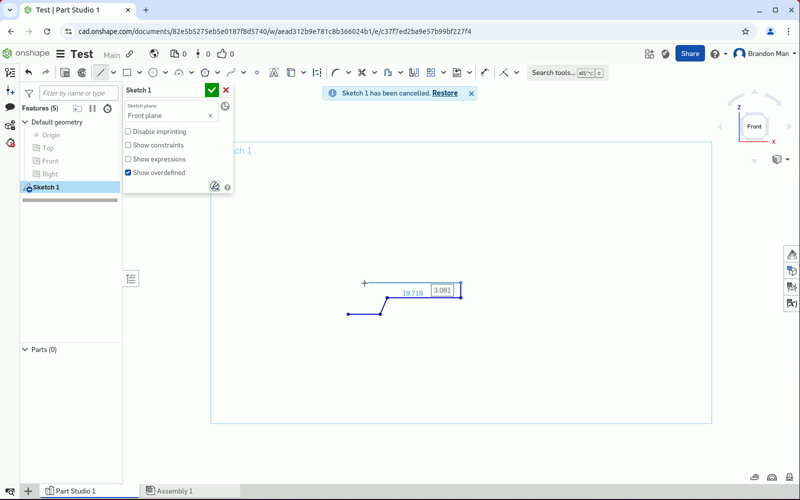
click(364, 282)
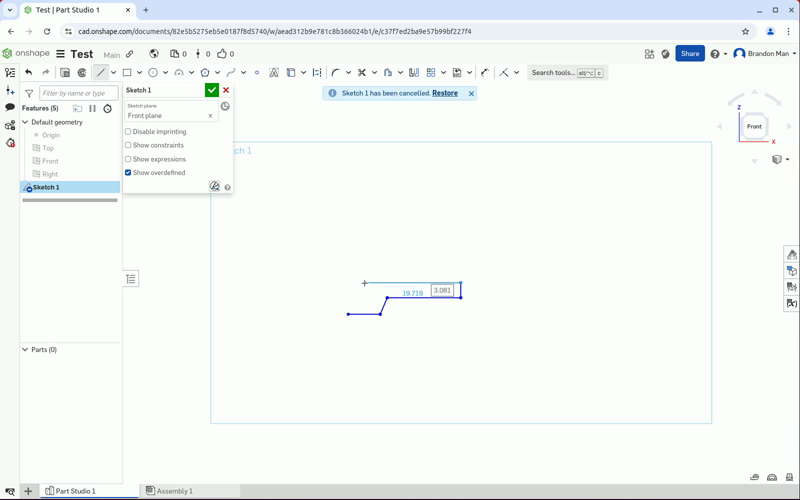
key_up(shift)
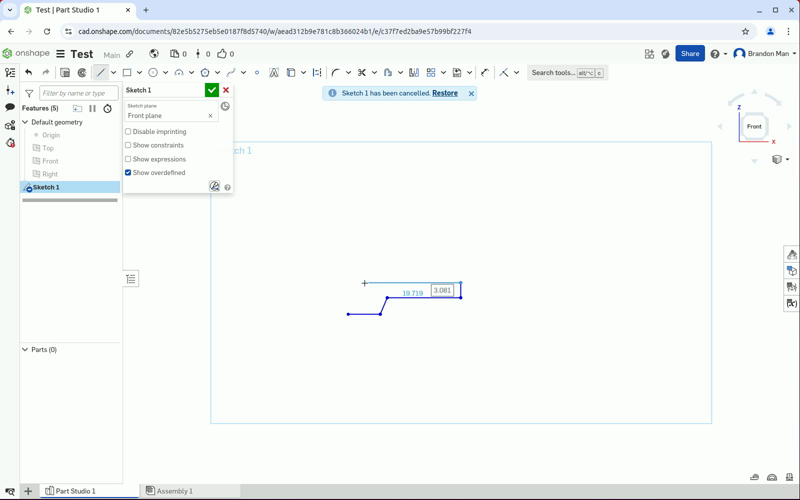
mouse_move(394, 282)
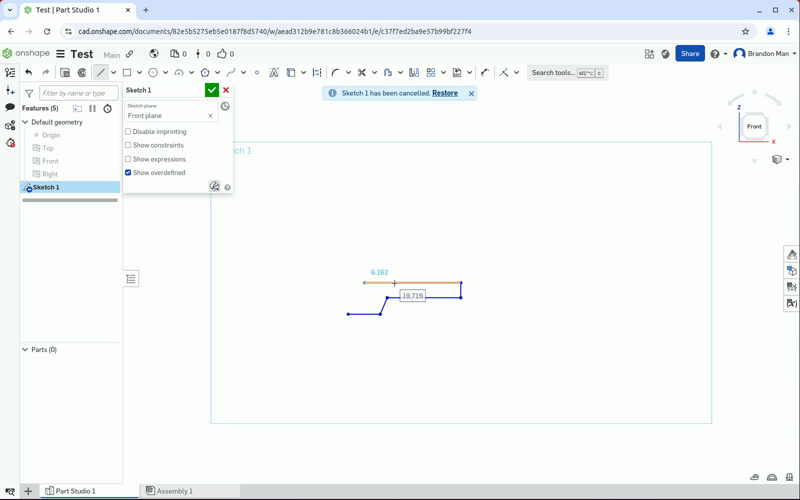
key_down(shift)
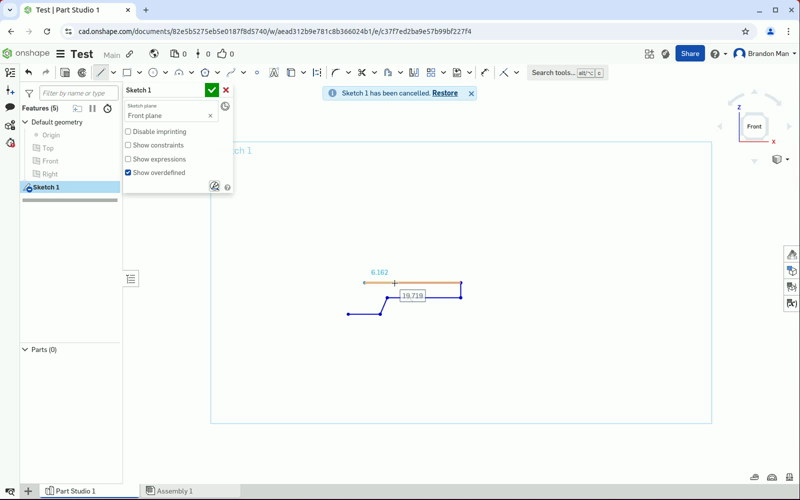
mouse_move(348, 314)
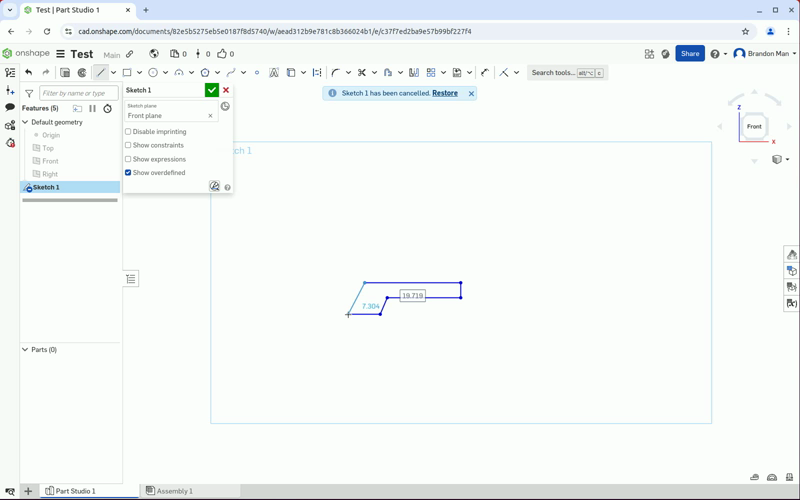
key_up(shift)
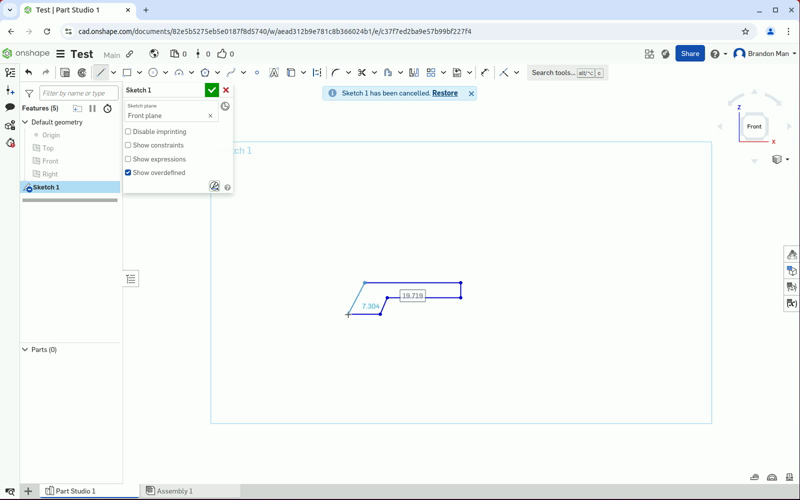
click(348, 314)
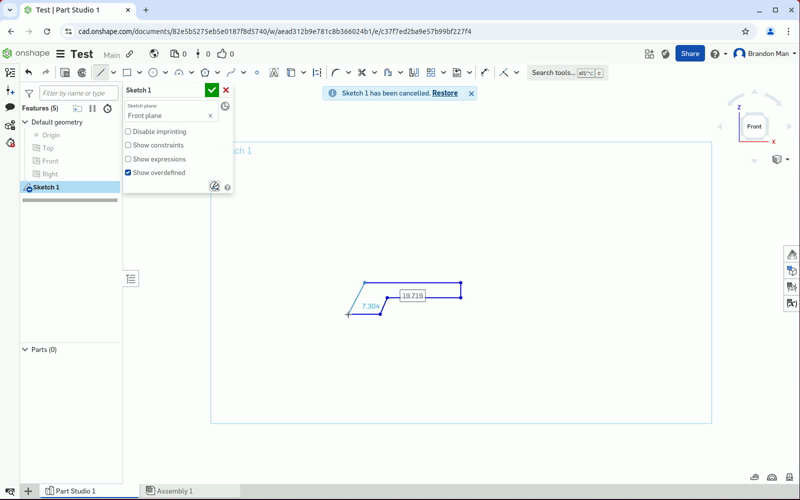
key(esc)
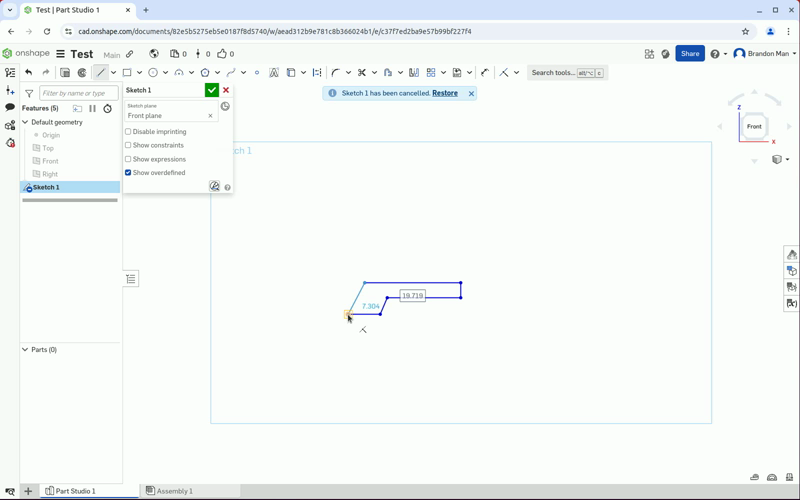
mouse_move(388, 289)
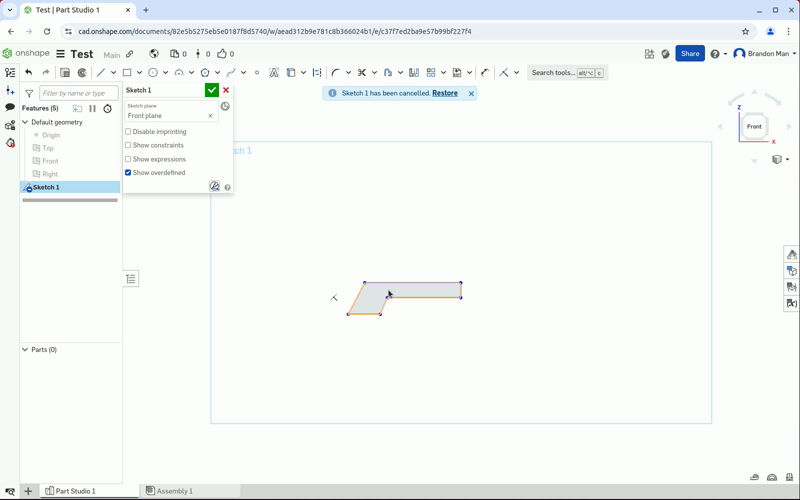
click(388, 289)
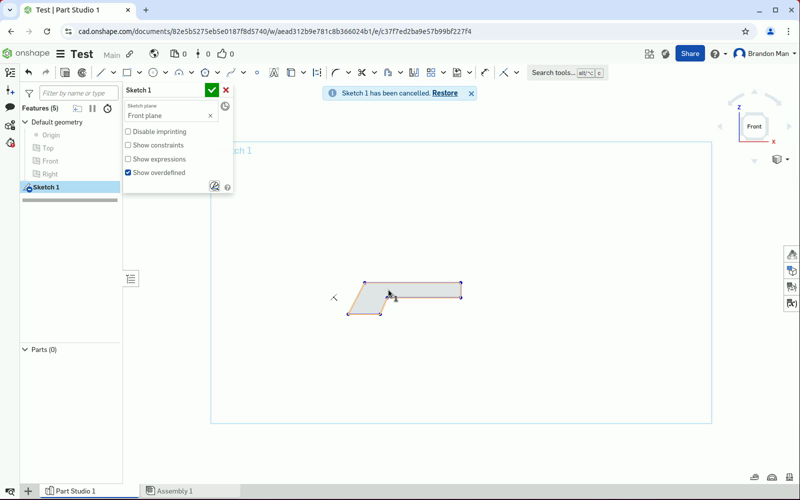
mouse_move(73, 352)
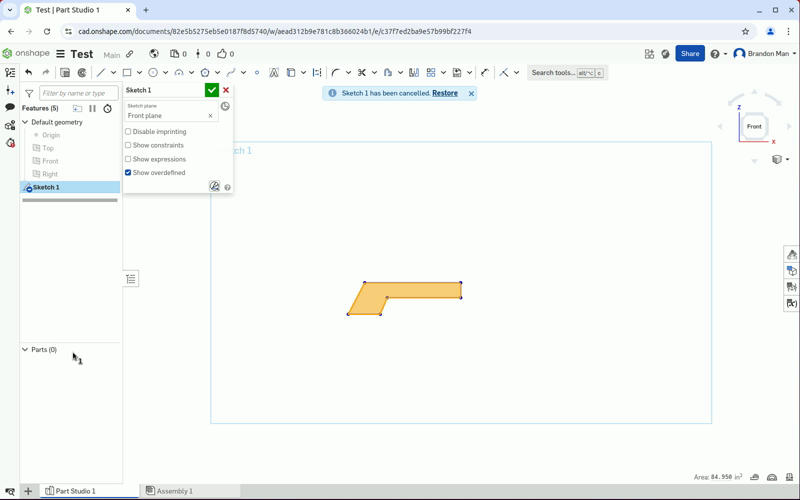
key(shift+y)
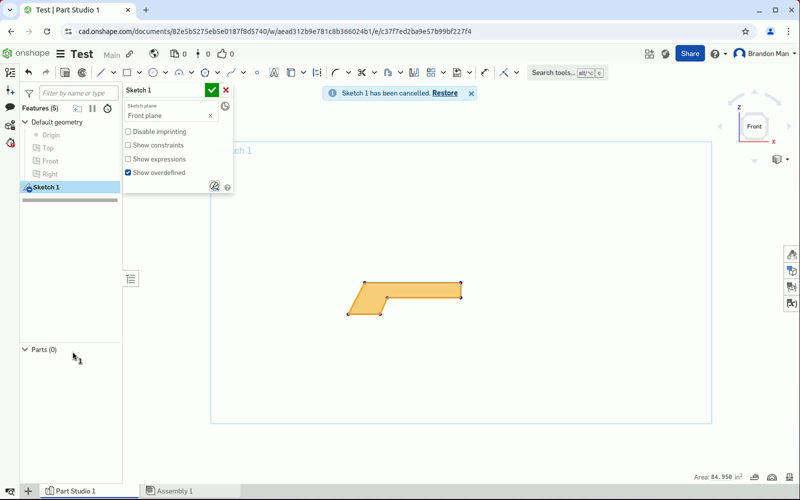
key(shift+e)
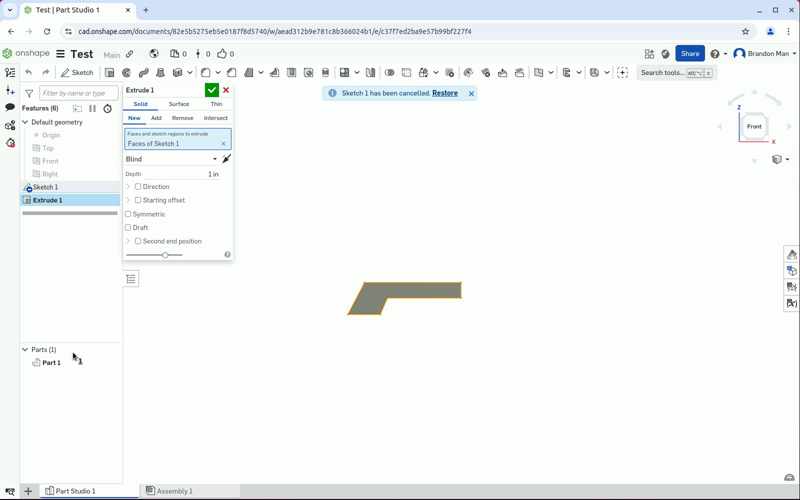
mouse_move(143, 106)
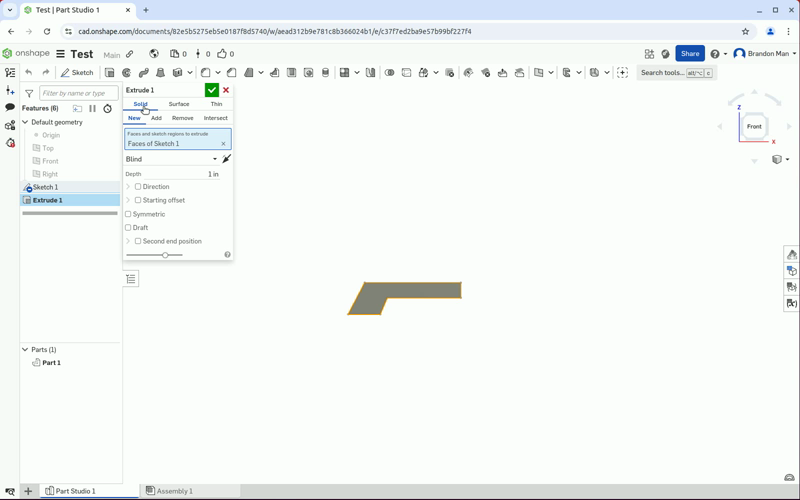
click(143, 106)
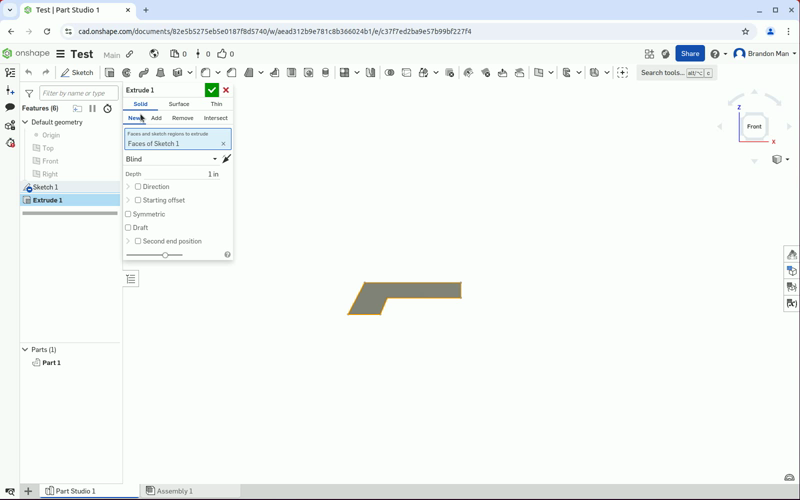
mouse_move(137, 120)
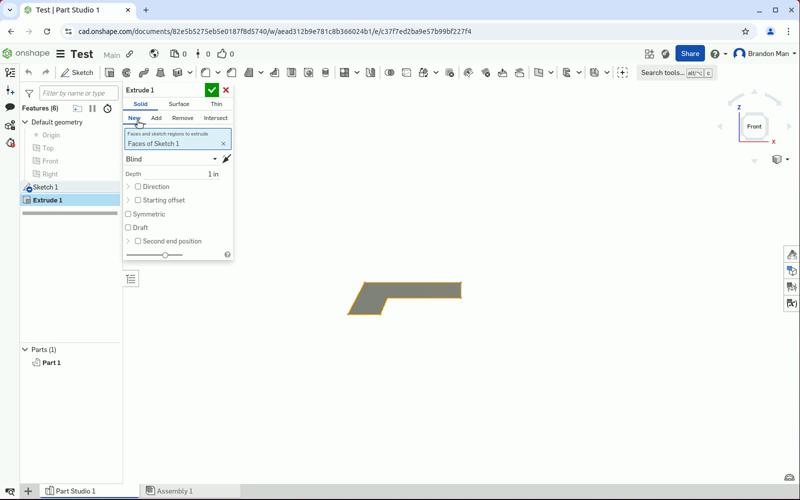
click(137, 120)
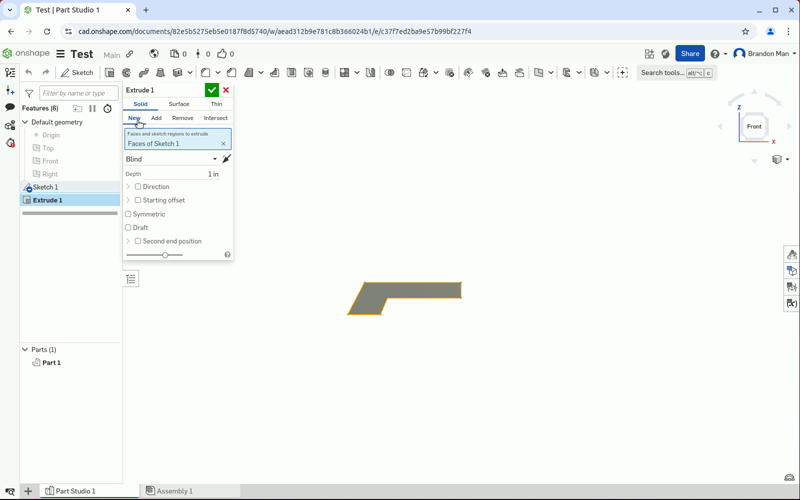
key(tab, 4)
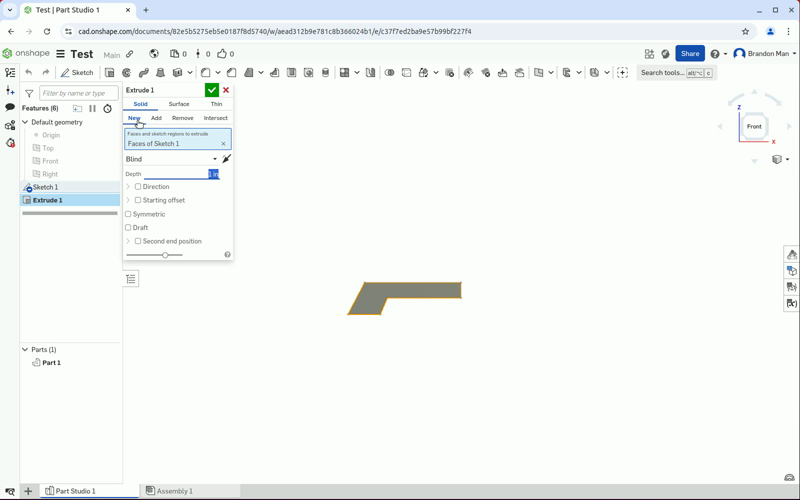
text(0.241)
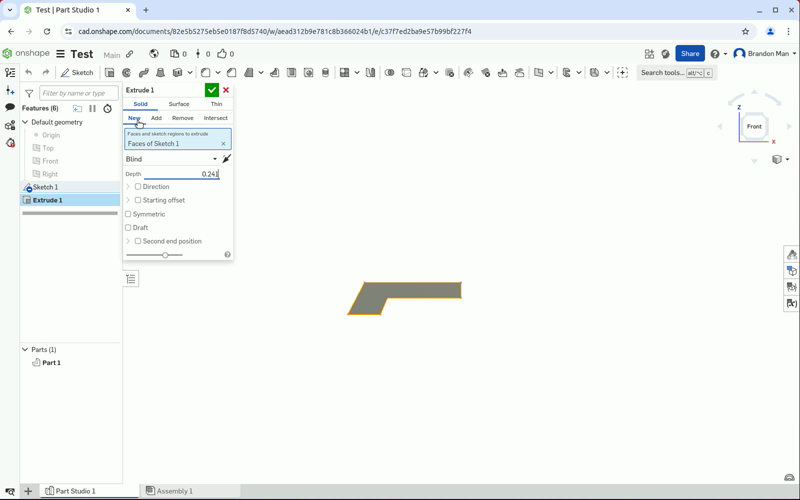
key(enter)
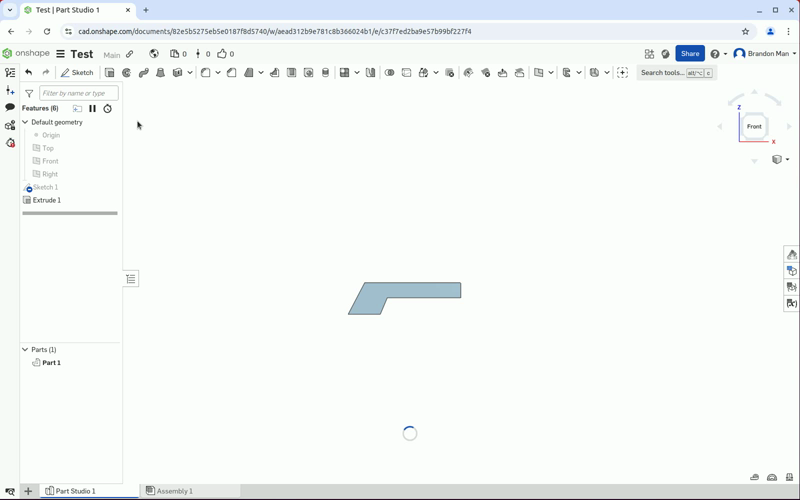
key(shift+h)
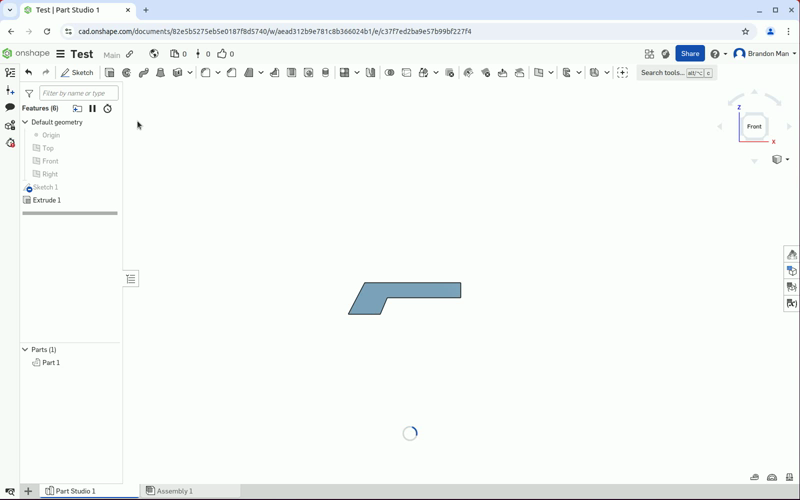
key(shift+h)
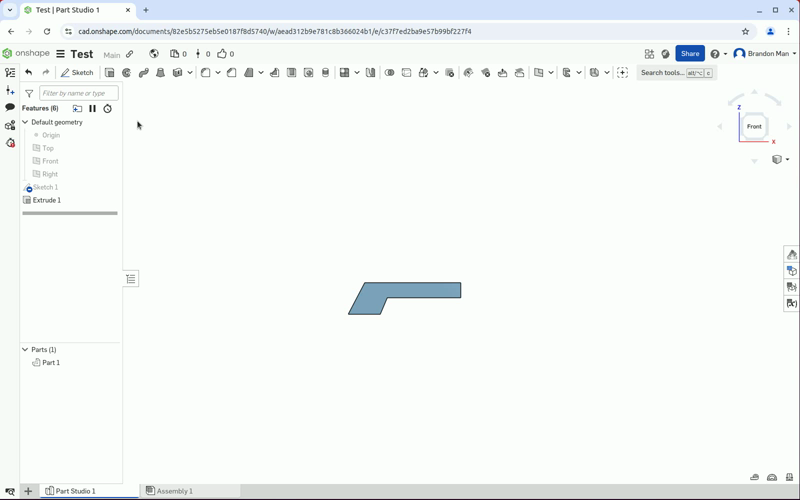
mouse_move(73, 189)
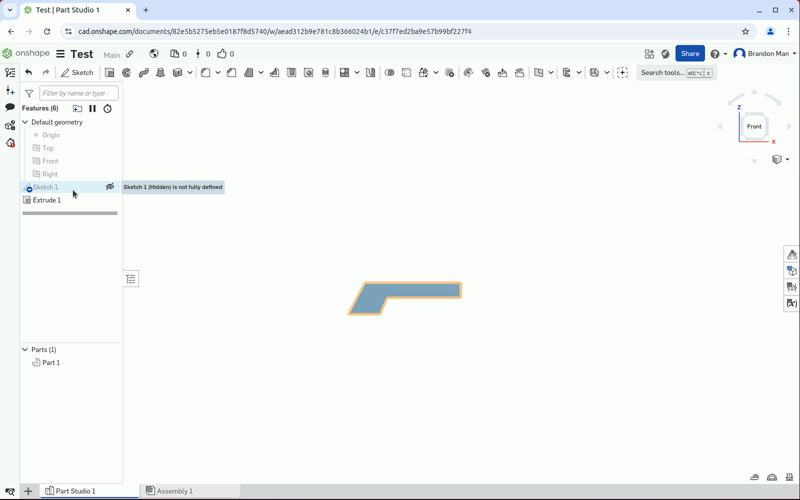
click(73, 189)
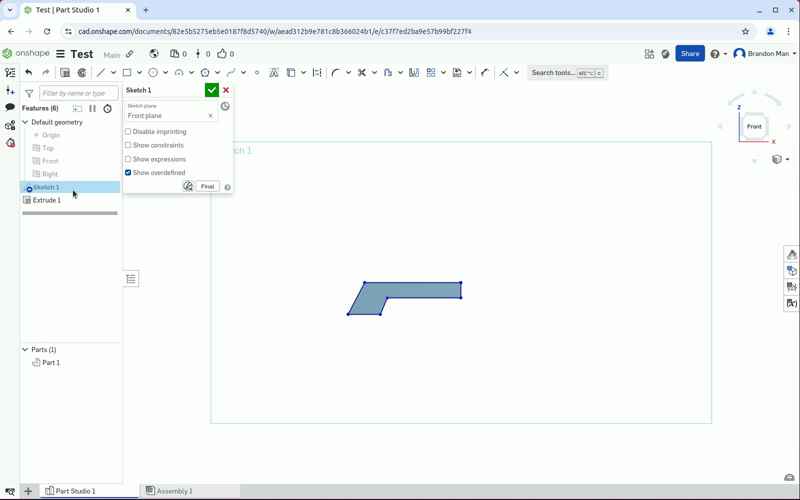
mouse_move(229, 92)
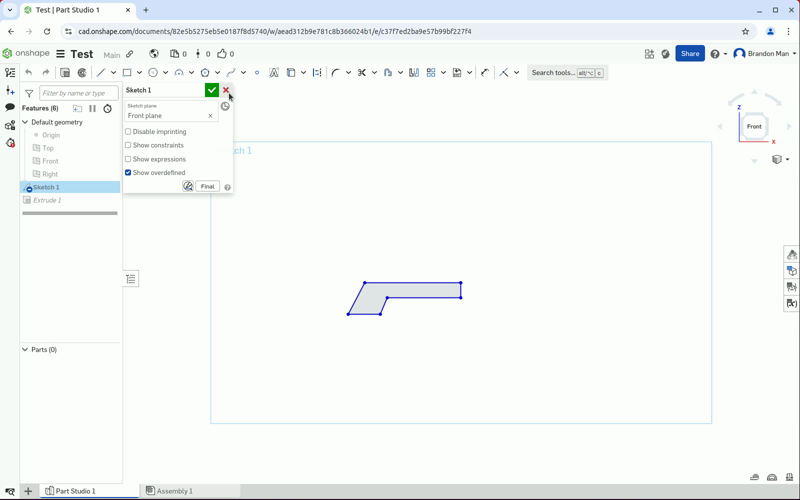
click(229, 92)
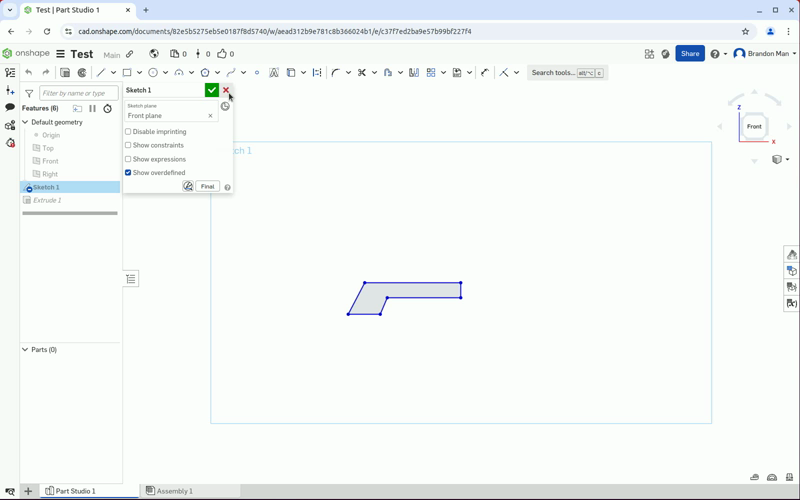
key(shift+s)
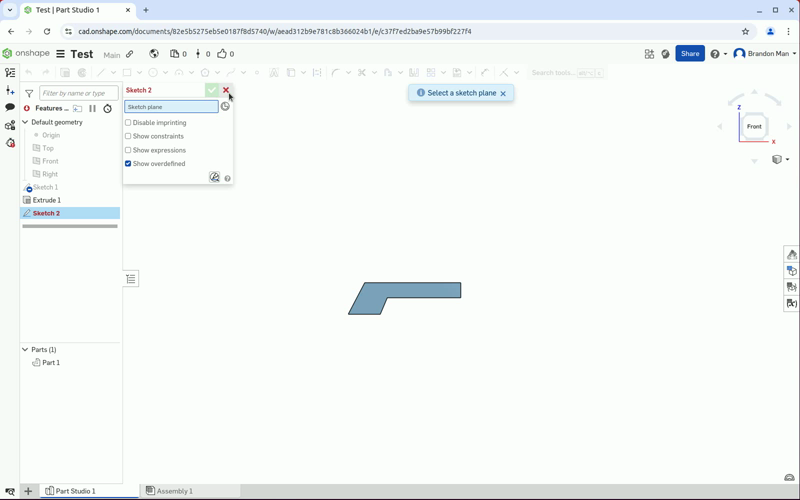
mouse_move(73, 163)
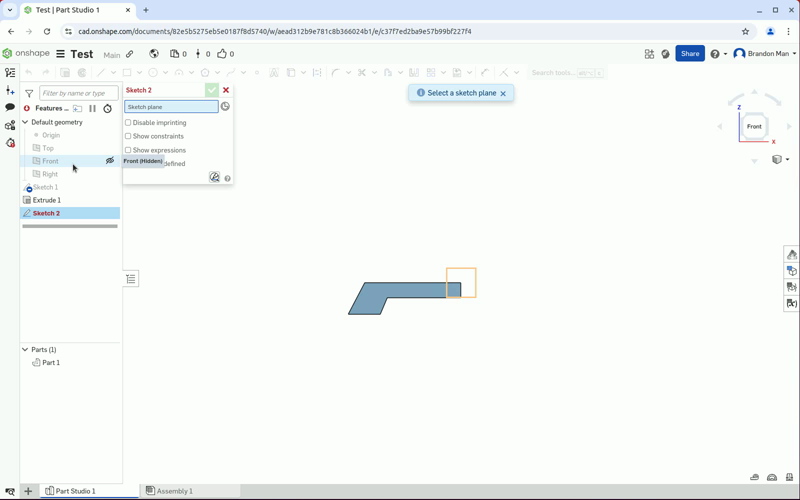
click(73, 163)
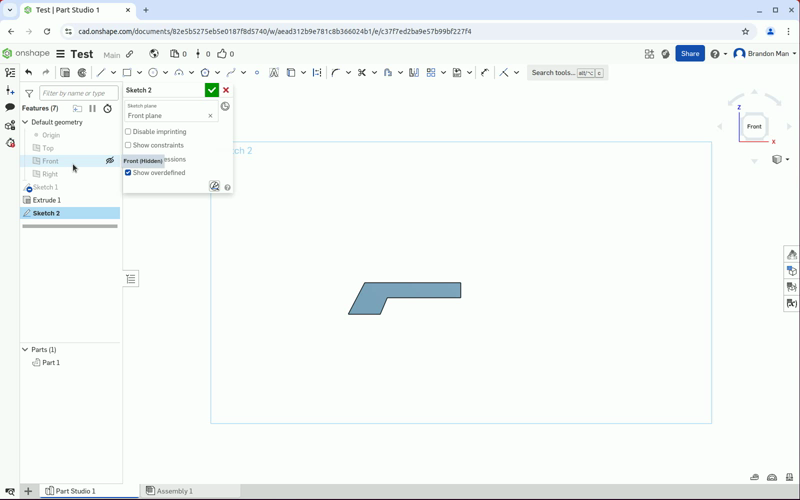
mouse_move(73, 352)
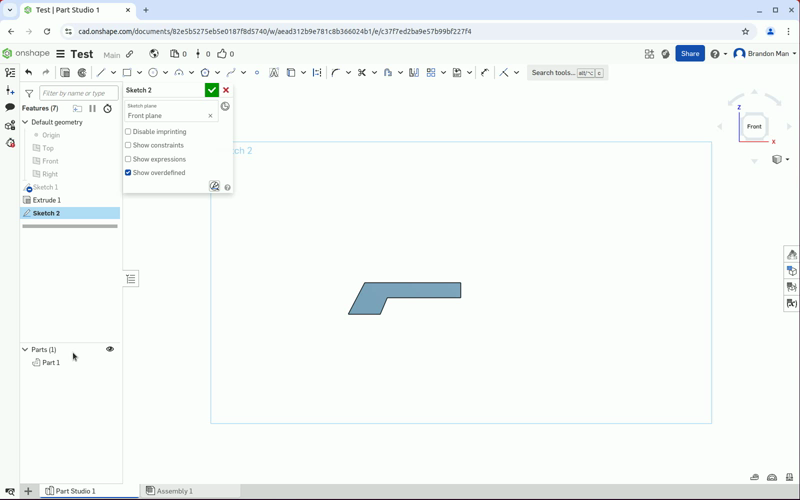
key(y)
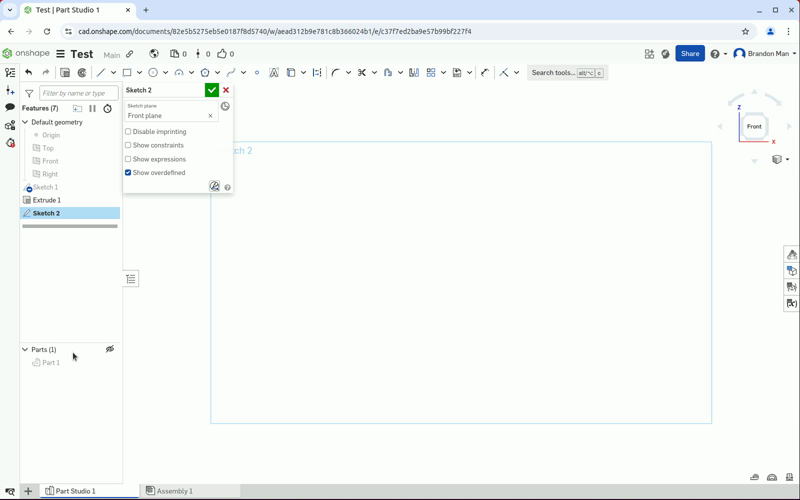
key(l)
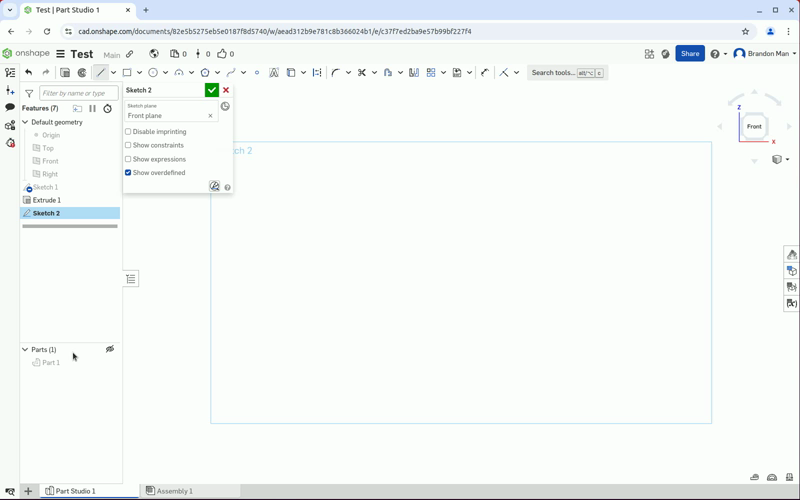
key_down(shift)
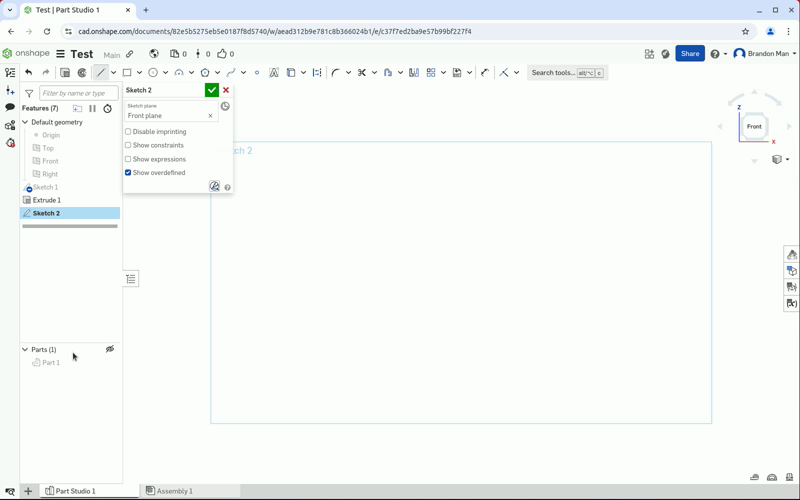
mouse_move(460, 299)
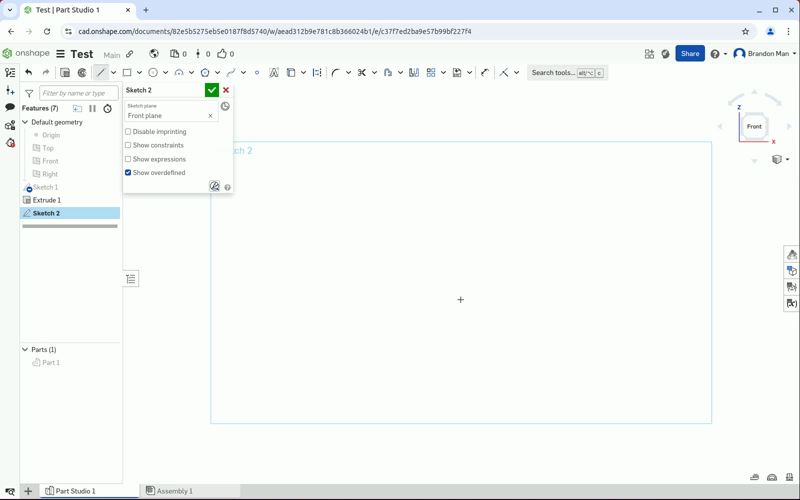
click(460, 299)
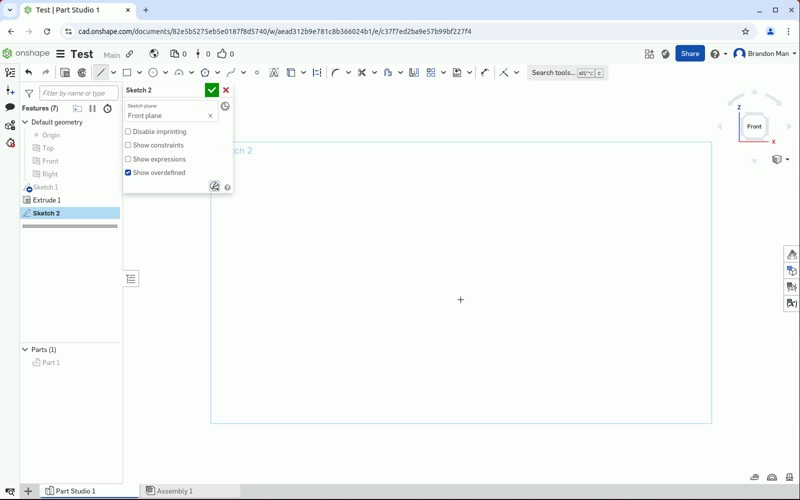
key_up(shift)
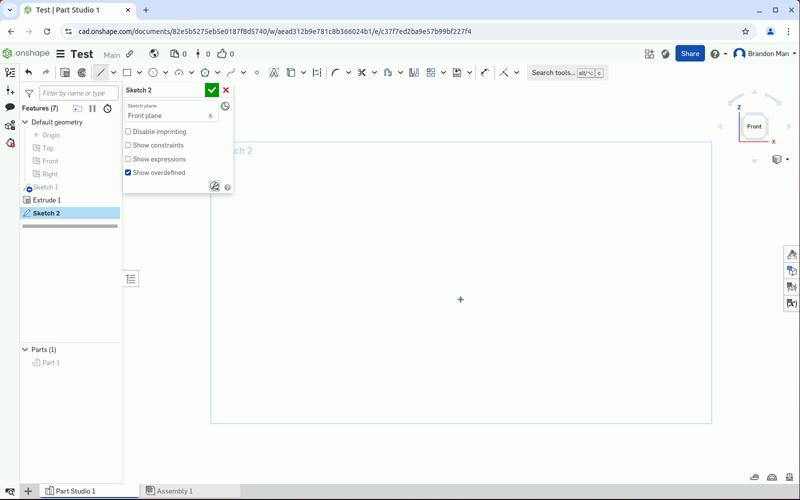
key_down(shift)
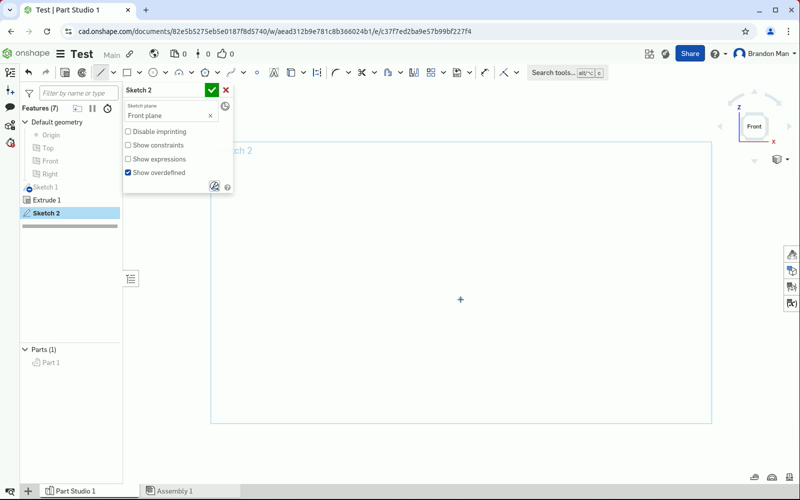
mouse_move(534, 299)
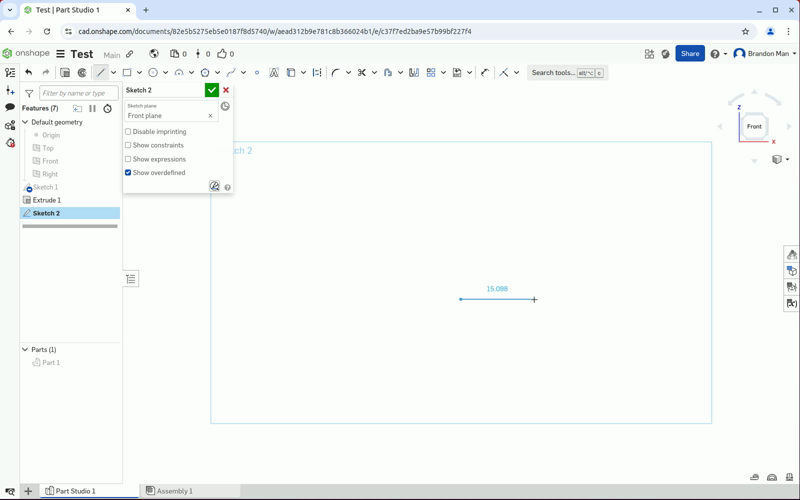
click(534, 299)
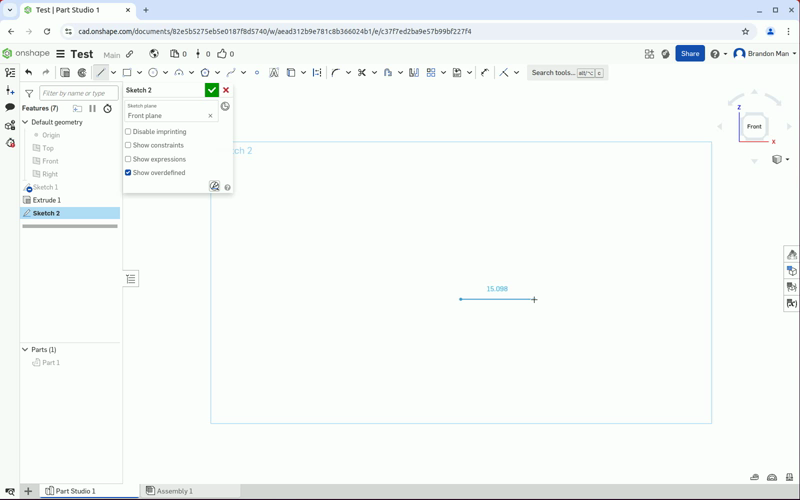
key_up(shift)
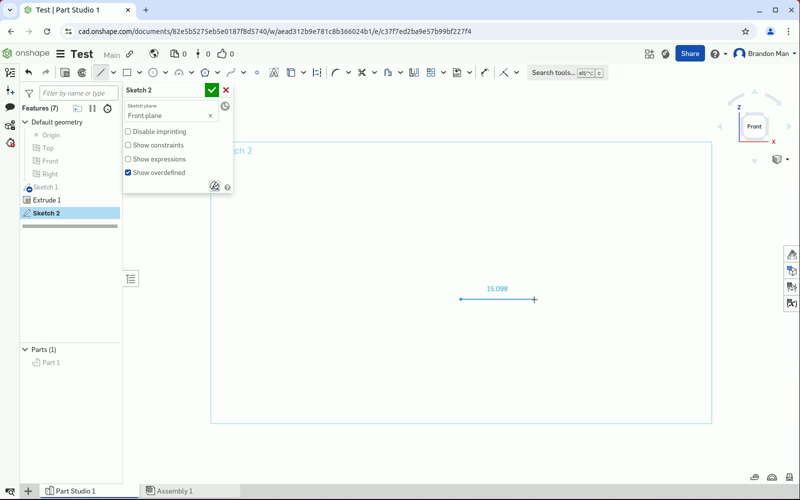
key_down(shift)
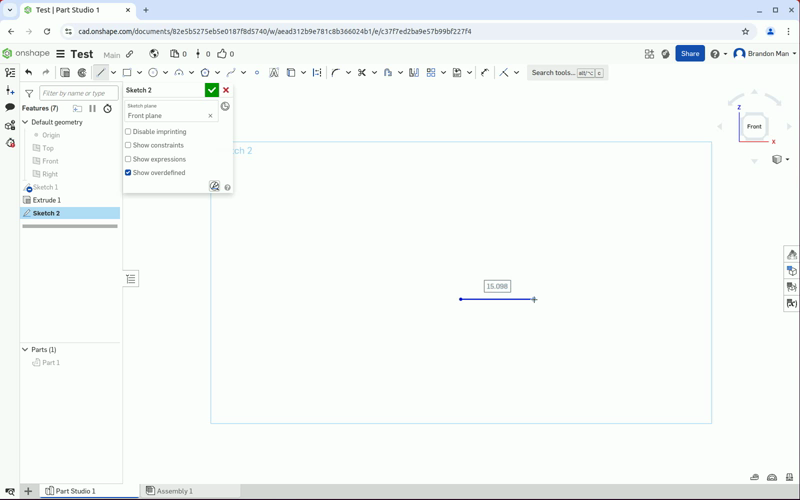
mouse_move(564, 299)
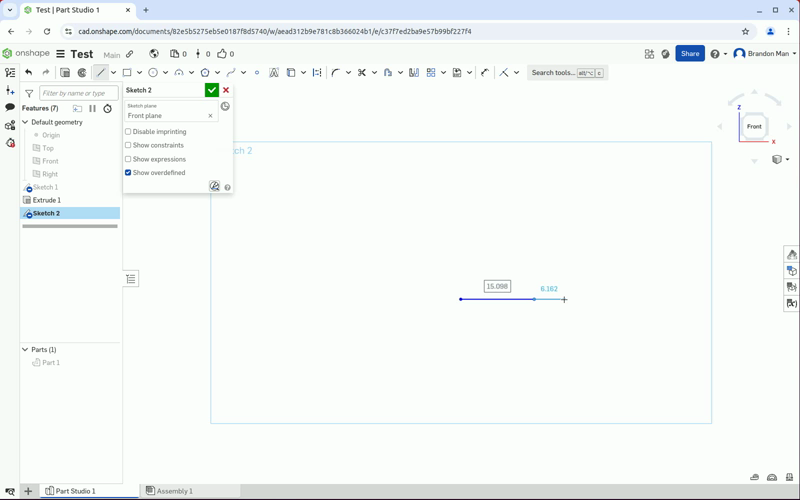
mouse_move(541, 315)
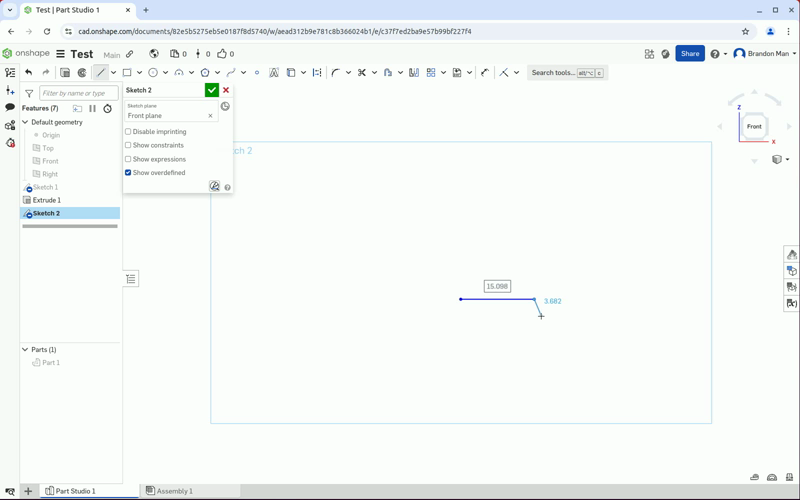
click(541, 315)
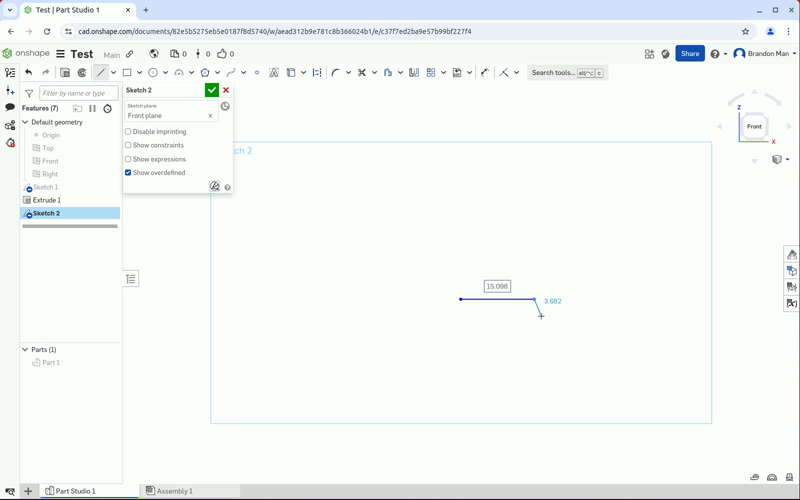
key_up(shift)
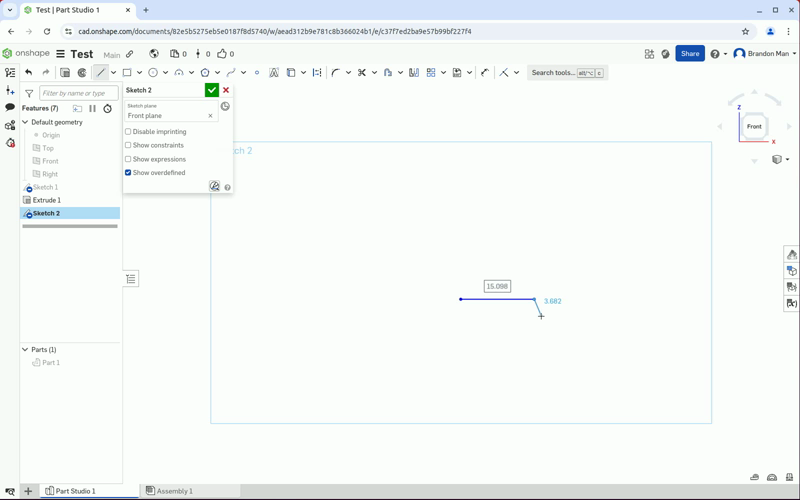
key_down(shift)
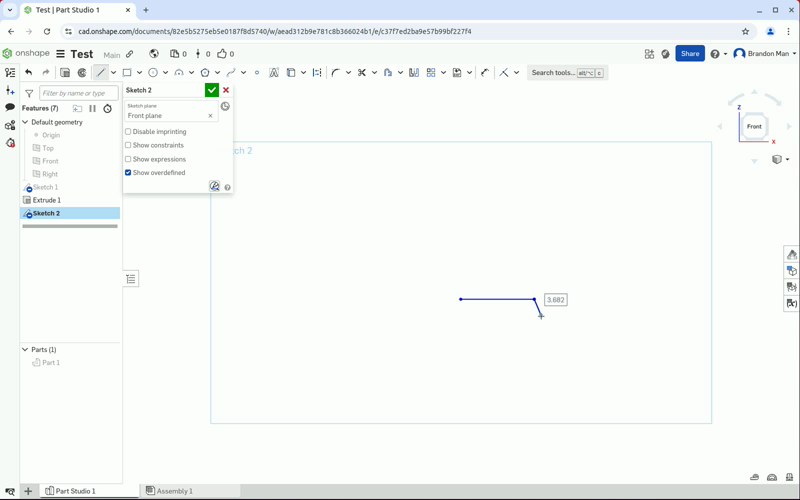
mouse_move(571, 315)
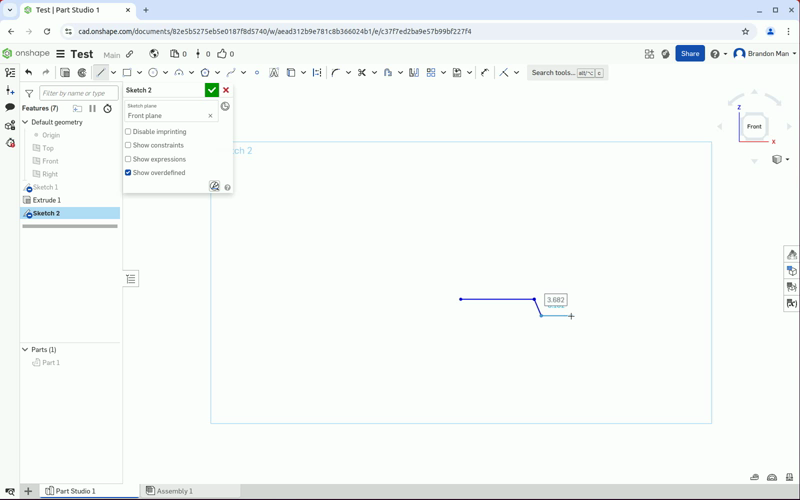
mouse_move(573, 315)
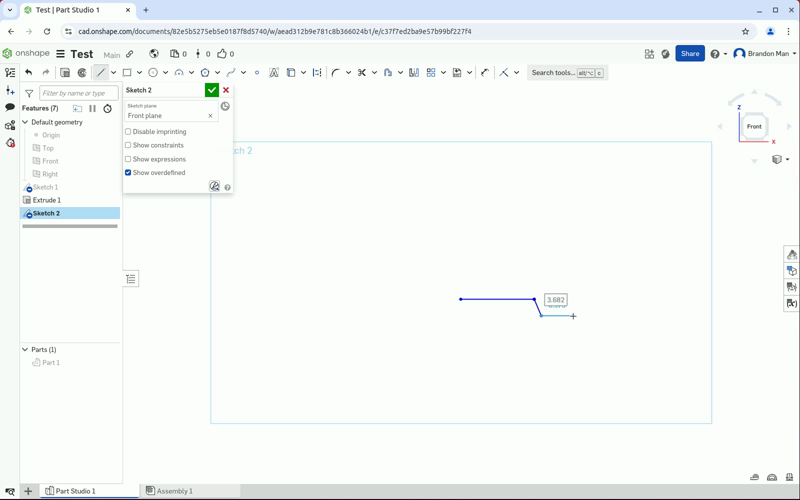
click(573, 315)
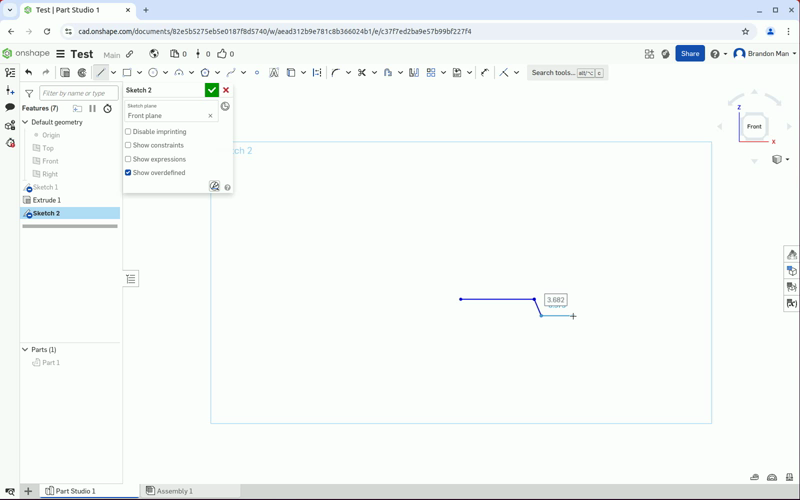
key_up(shift)
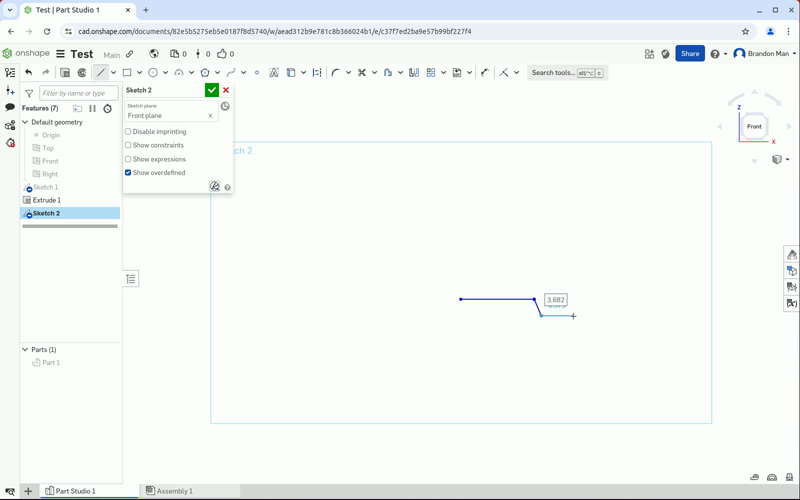
key_down(shift)
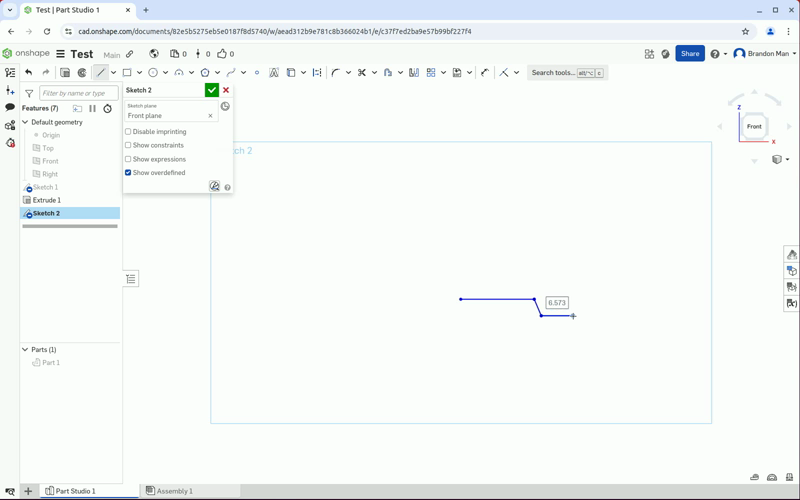
mouse_move(589, 315)
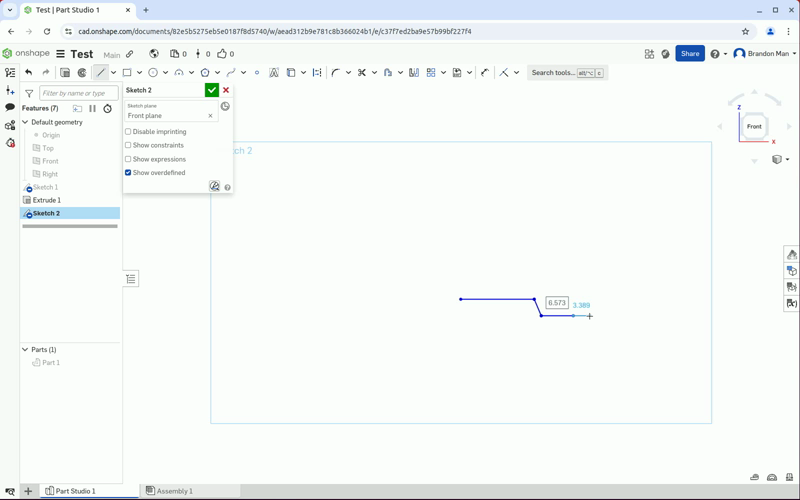
mouse_move(556, 282)
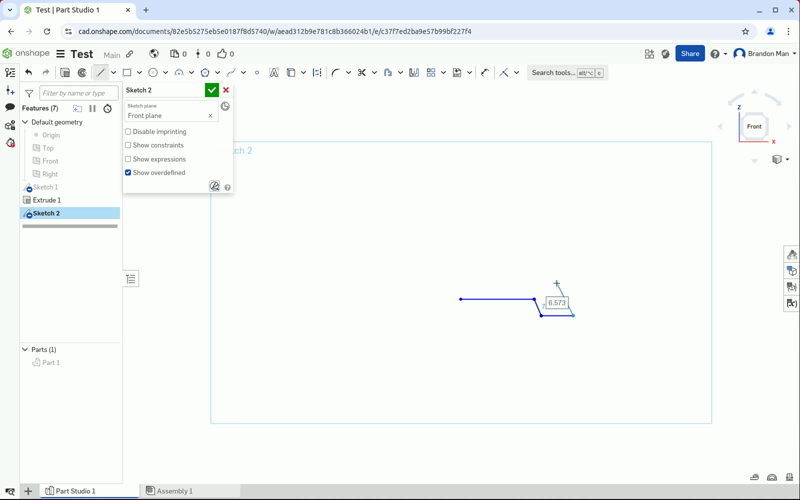
click(556, 282)
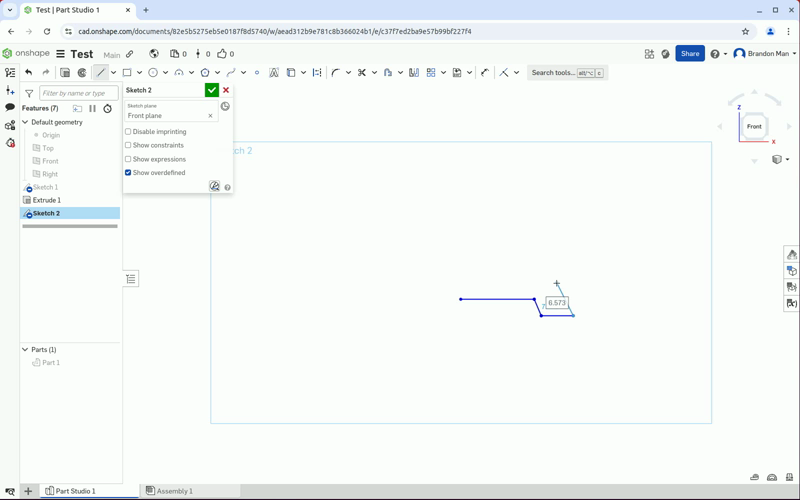
key_up(shift)
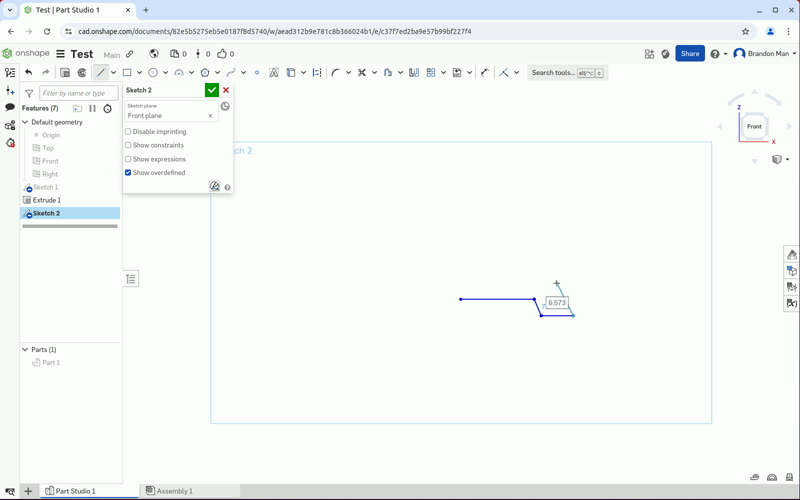
key_down(shift)
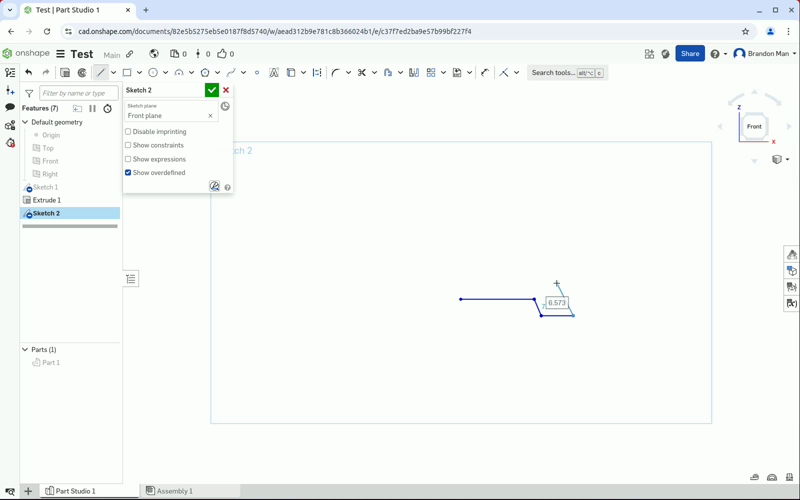
mouse_move(460, 282)
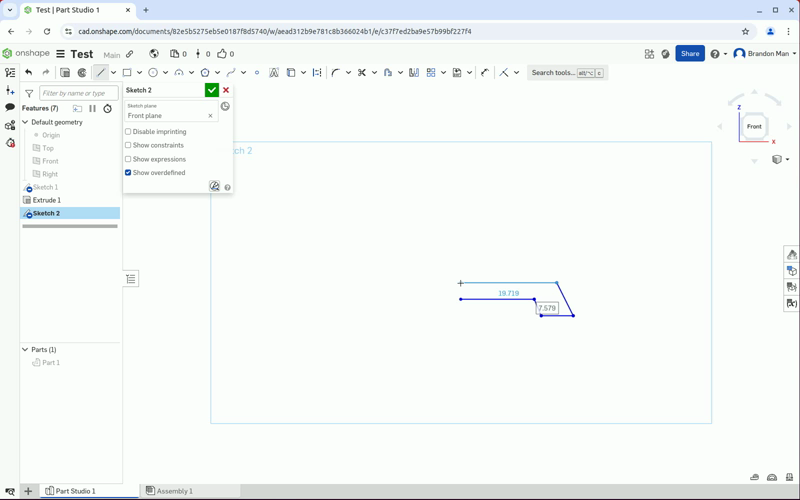
click(460, 282)
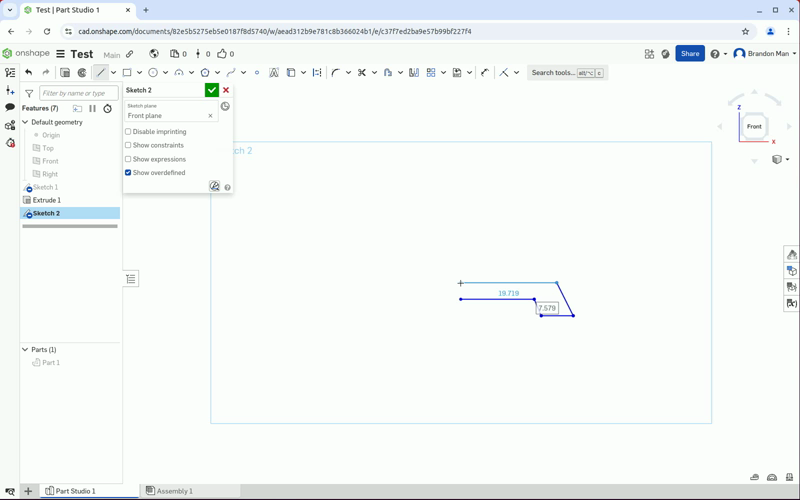
key_up(shift)
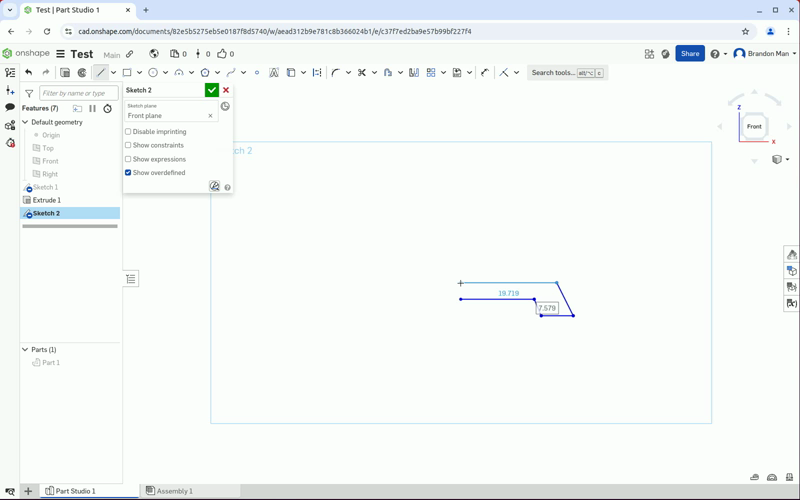
mouse_move(490, 282)
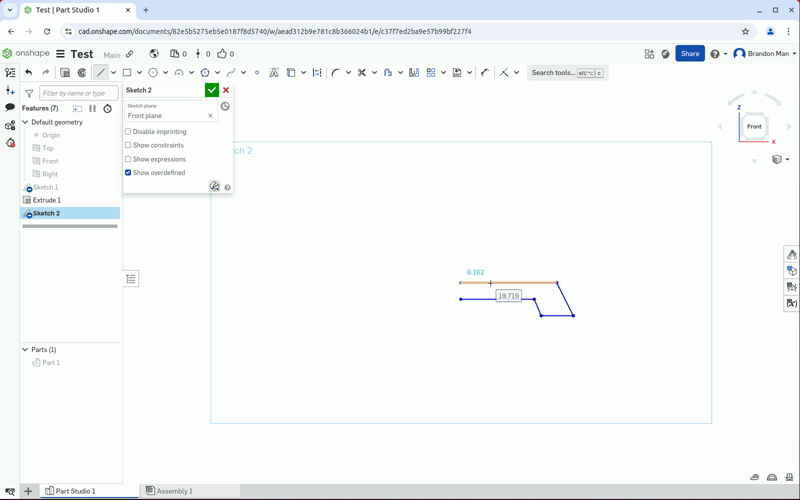
key_down(shift)
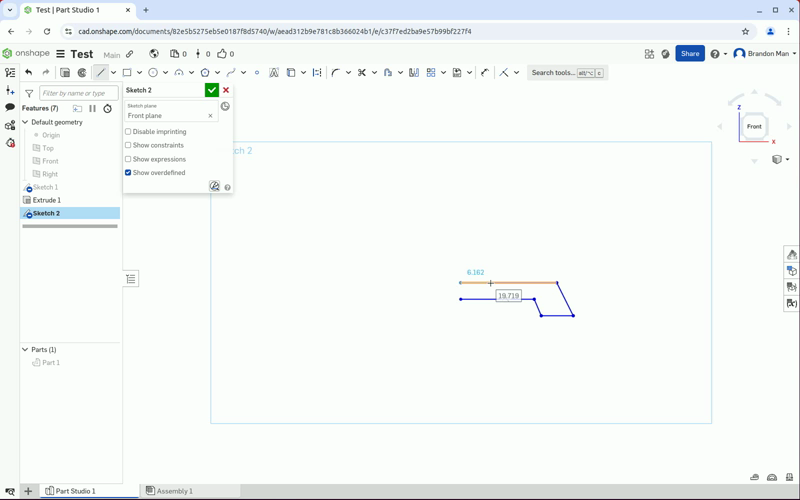
mouse_move(460, 299)
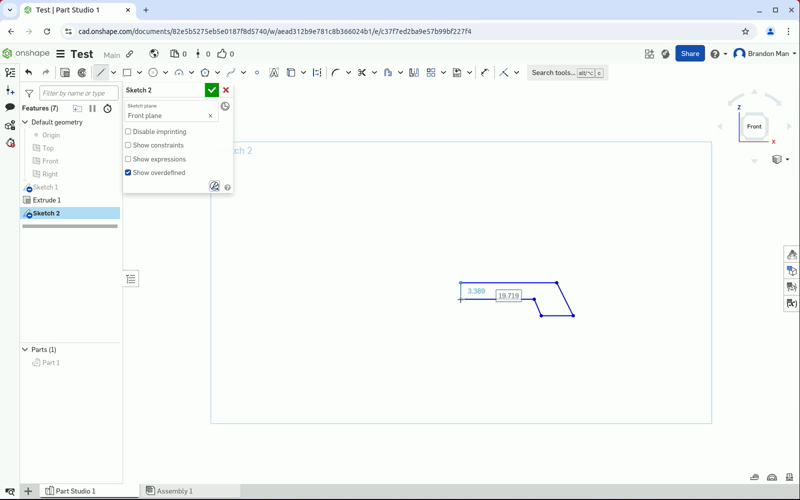
key_up(shift)
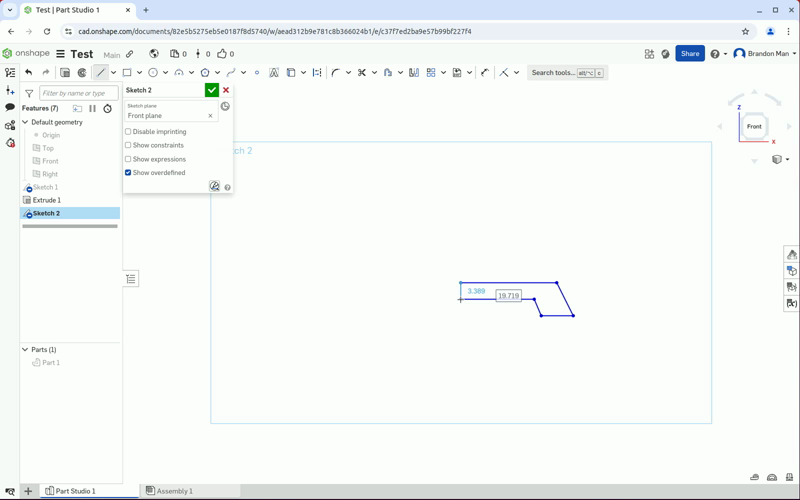
click(460, 299)
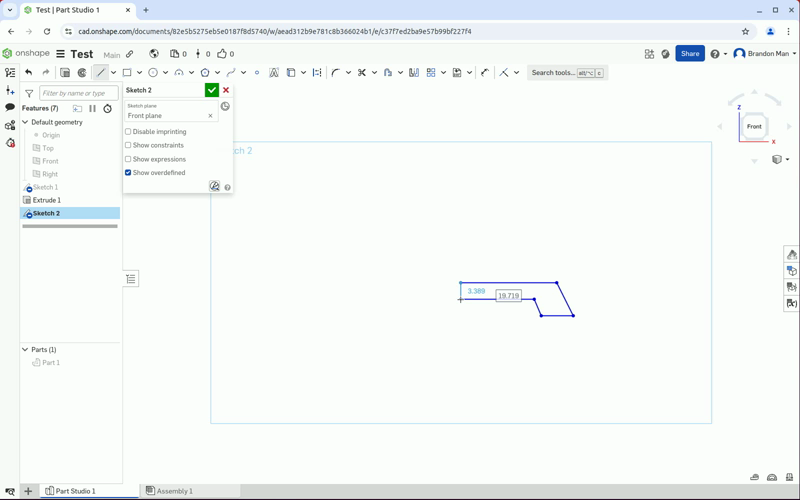
key(esc)
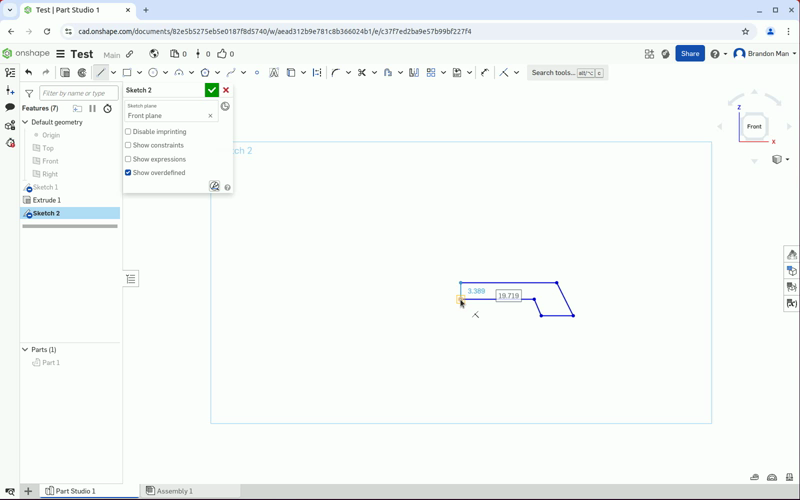
mouse_move(532, 294)
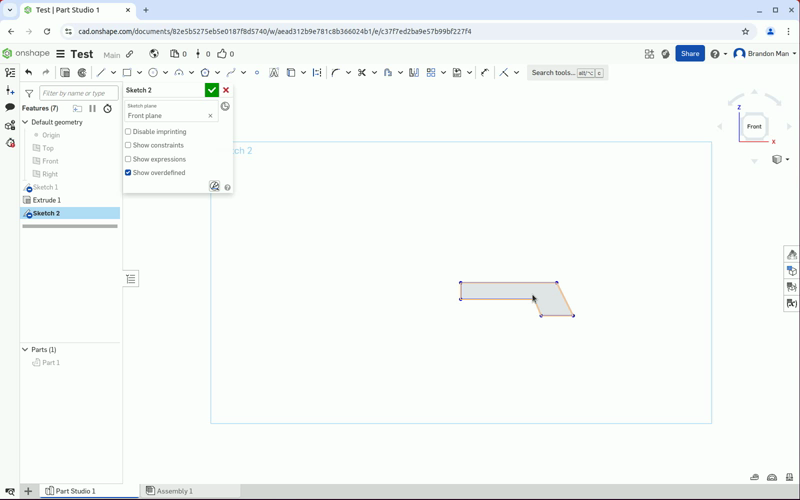
click(532, 294)
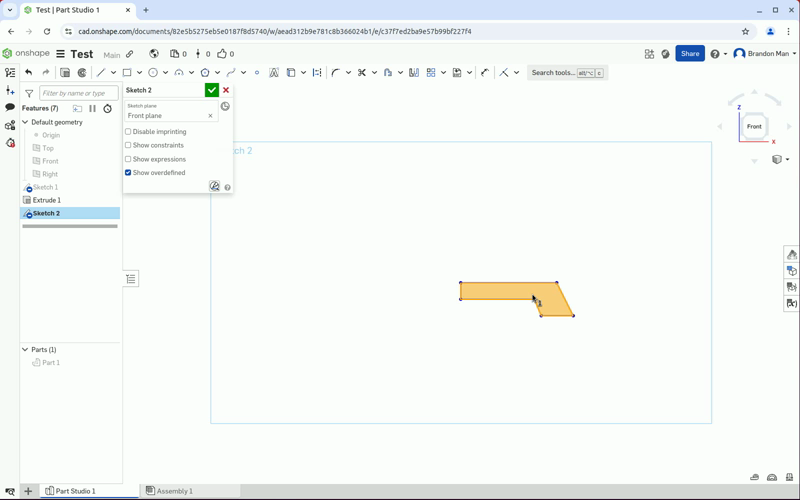
mouse_move(73, 352)
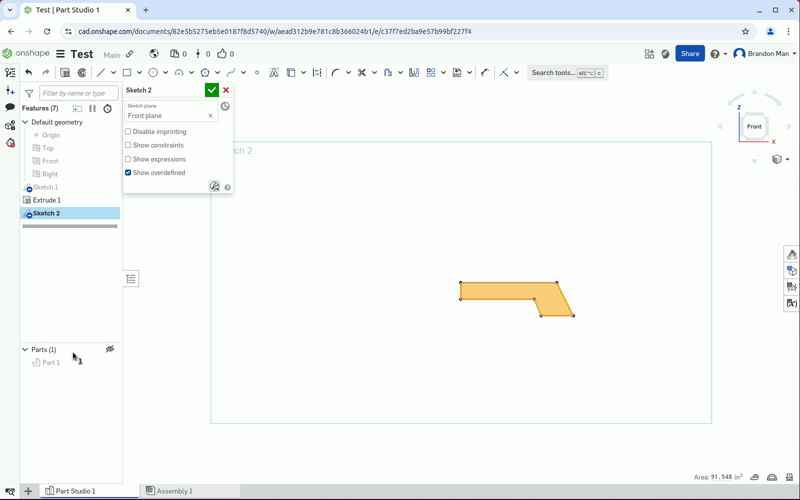
key(shift+y)
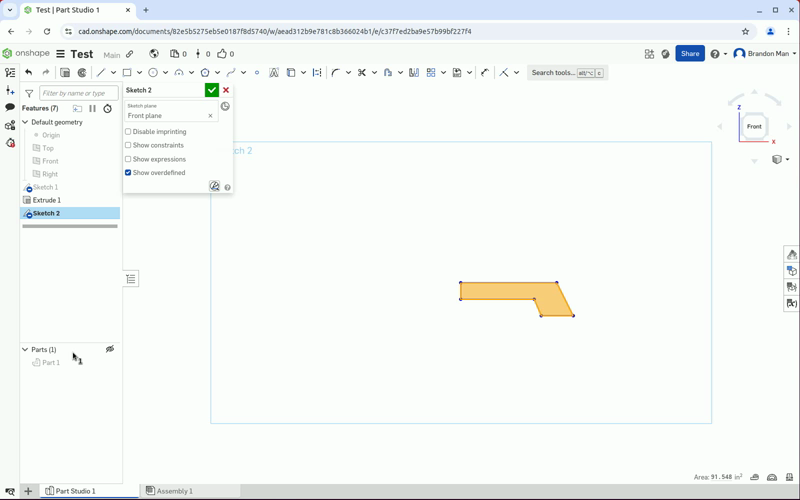
key(shift+e)
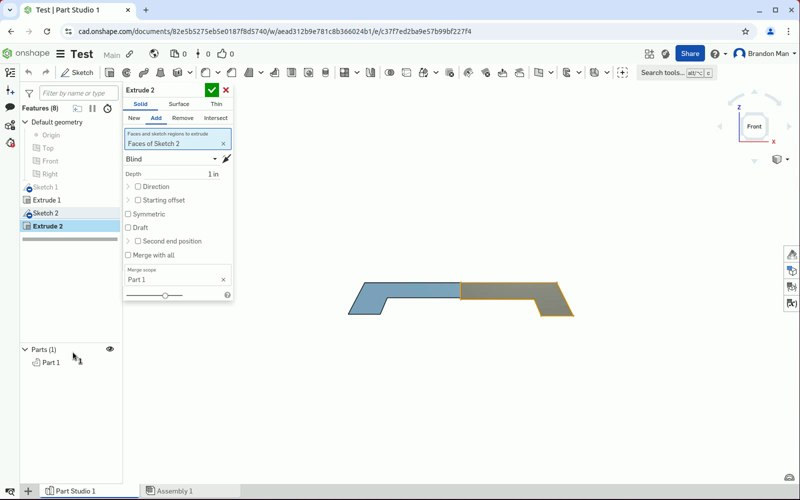
mouse_move(143, 106)
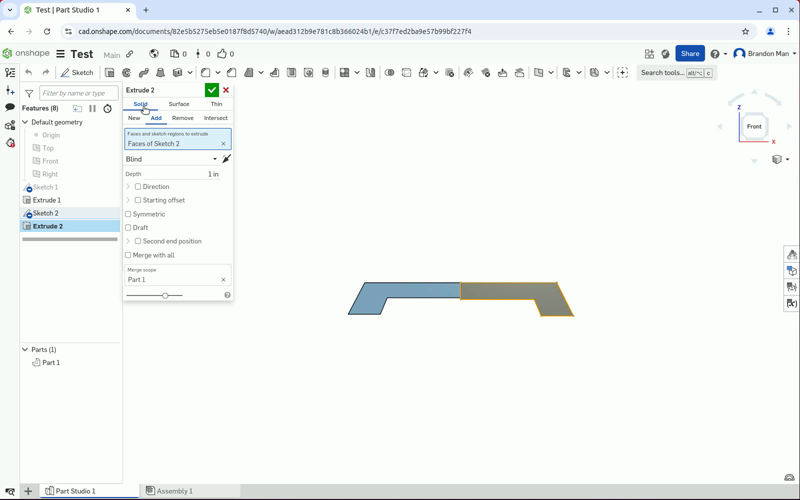
click(143, 106)
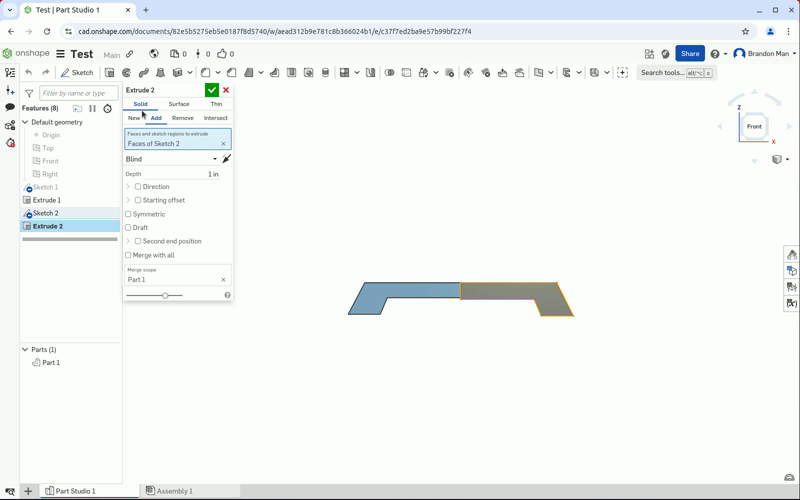
mouse_move(137, 120)
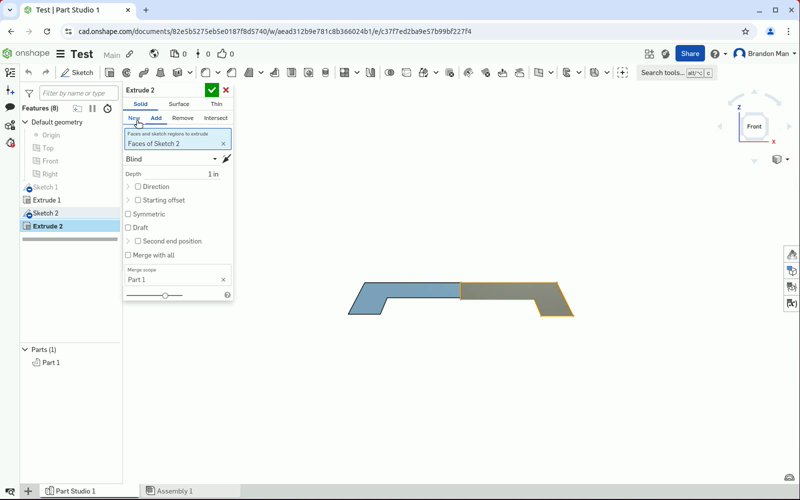
click(137, 120)
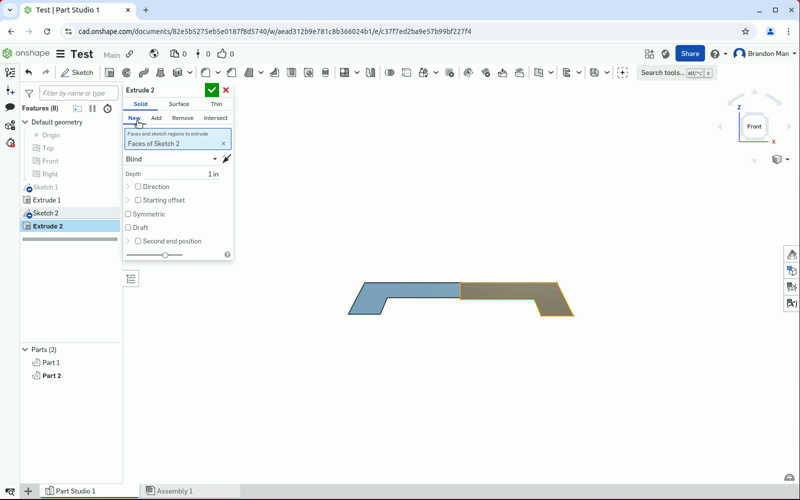
key(tab, 4)
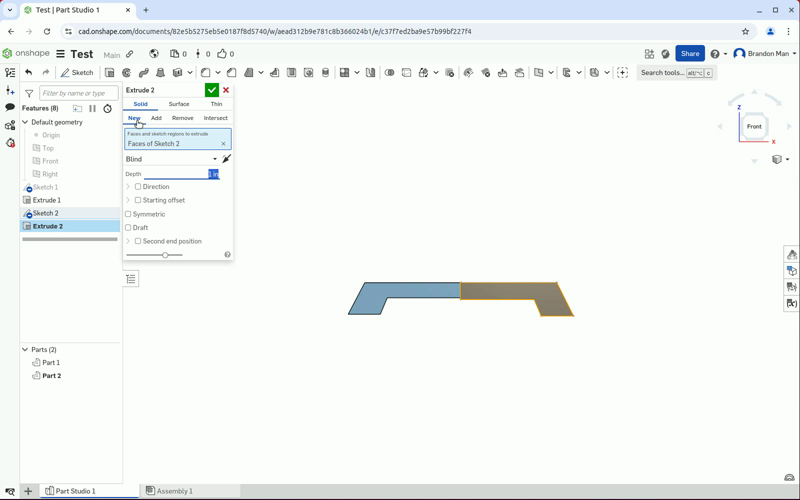
text(0.241)
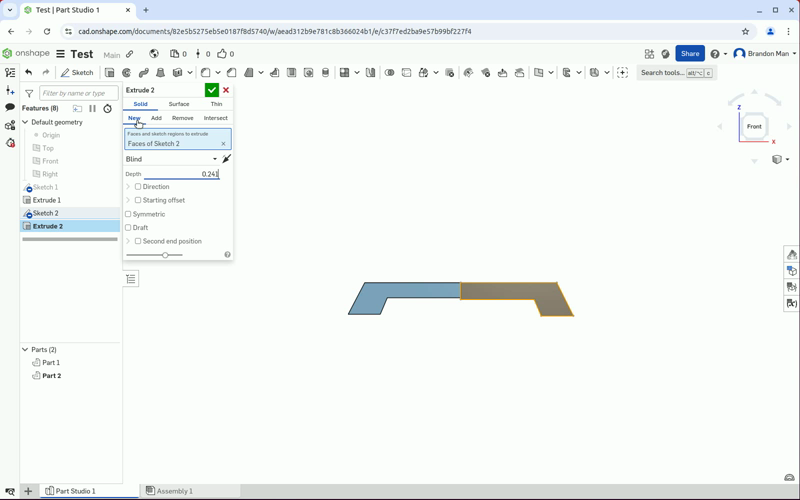
key(enter)
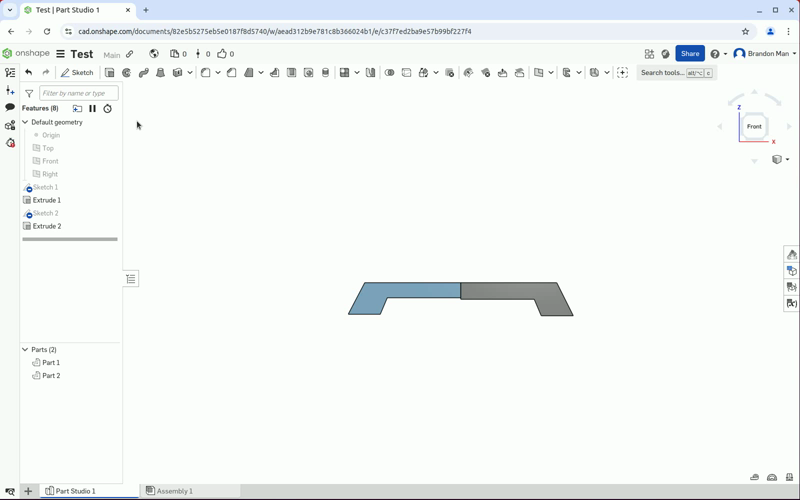
key(shift+h)
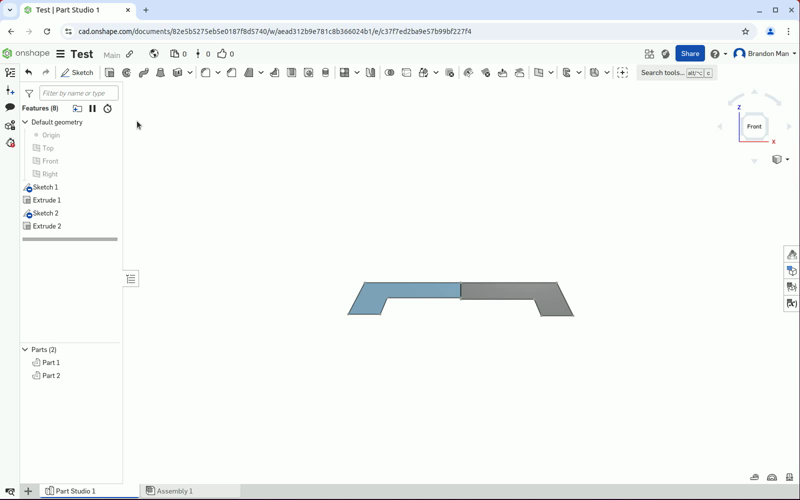
key(shift+h)
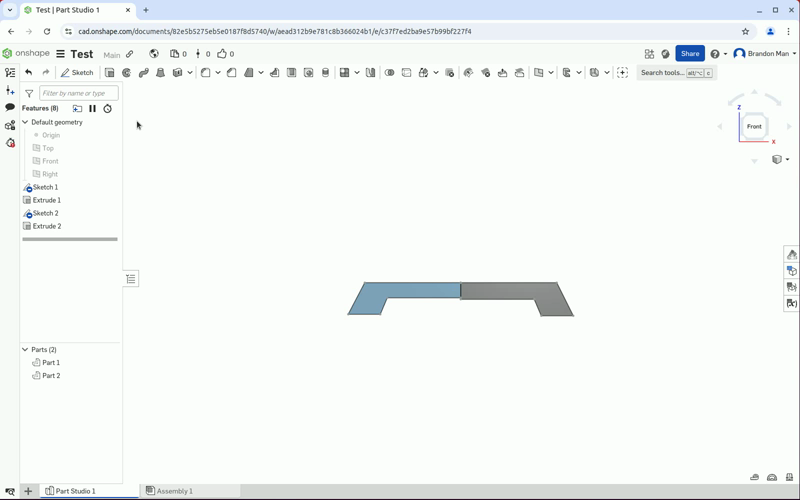
key(shift+7)
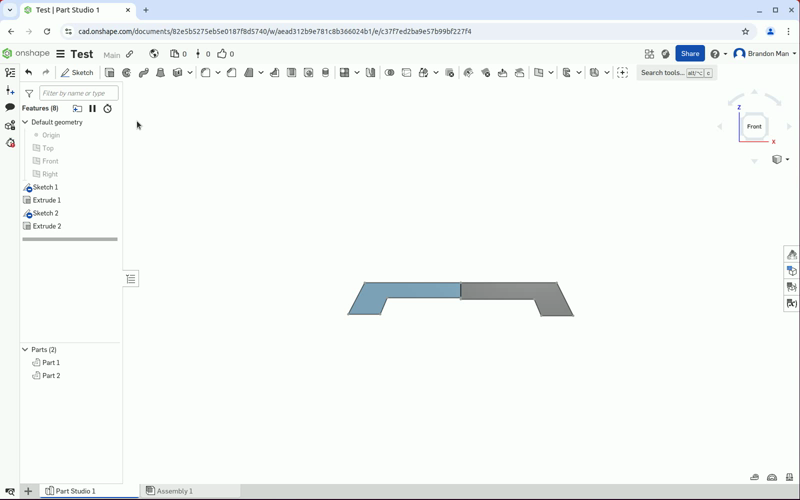
key(left, 2)
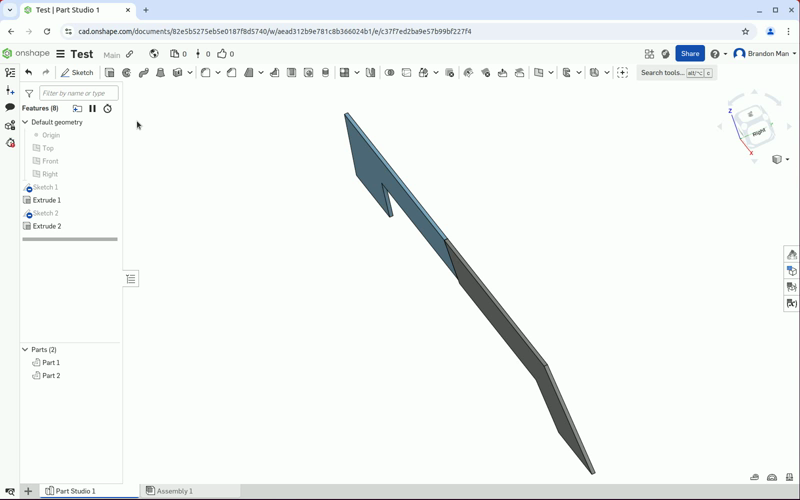
key(down, 2)
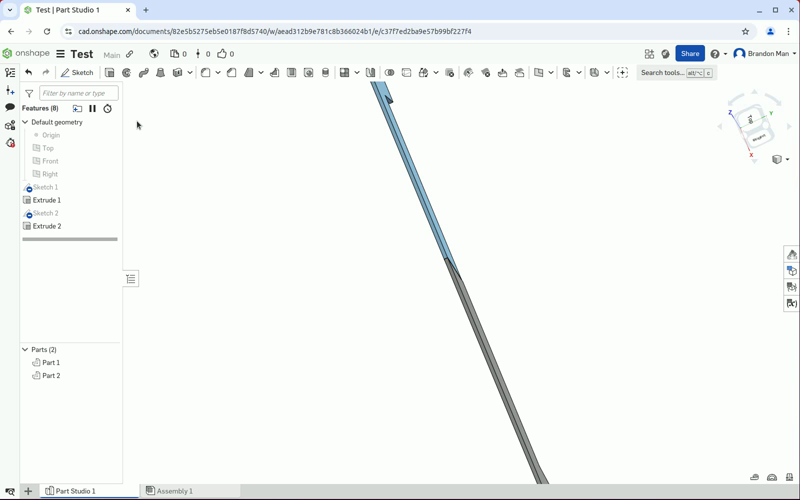
key(up, 2)
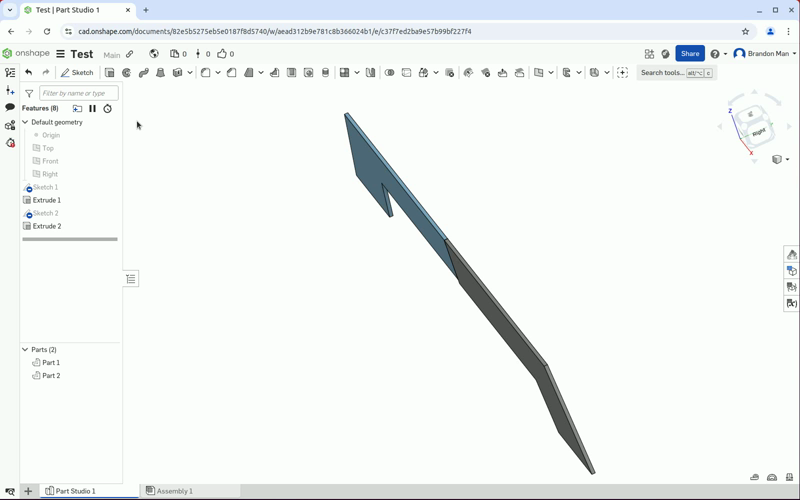
key(right, 2)
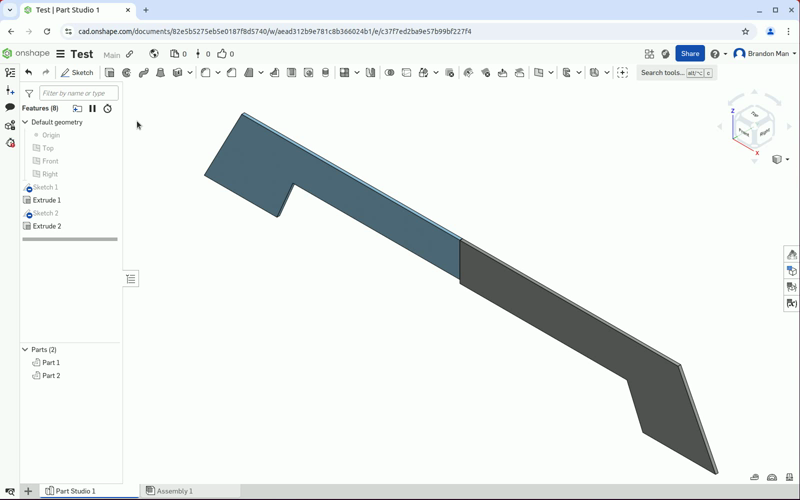
mouse_move(73, 189)
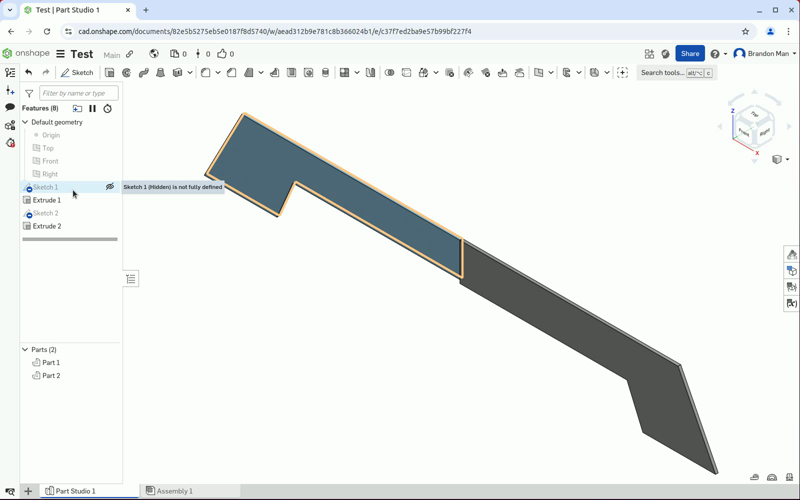
click(73, 189)